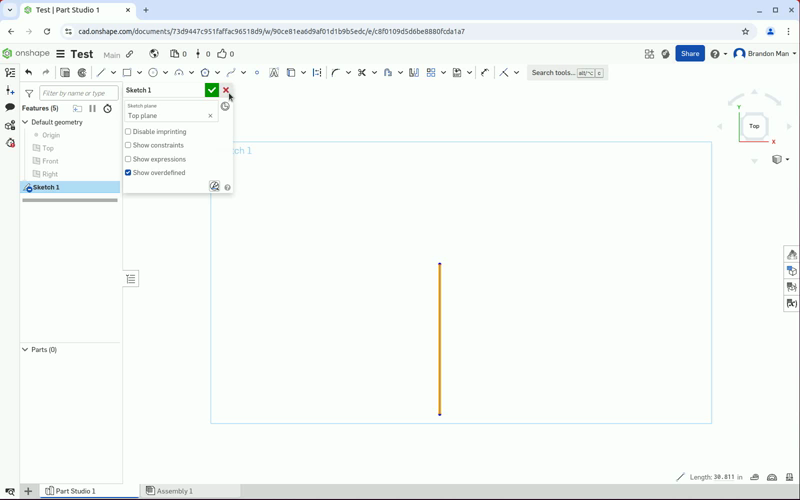
key(shift+h)
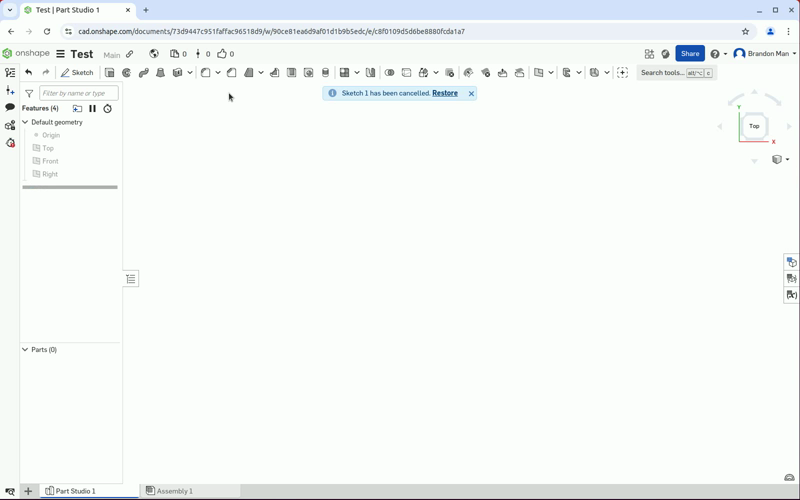
mouse_move(73, 352)
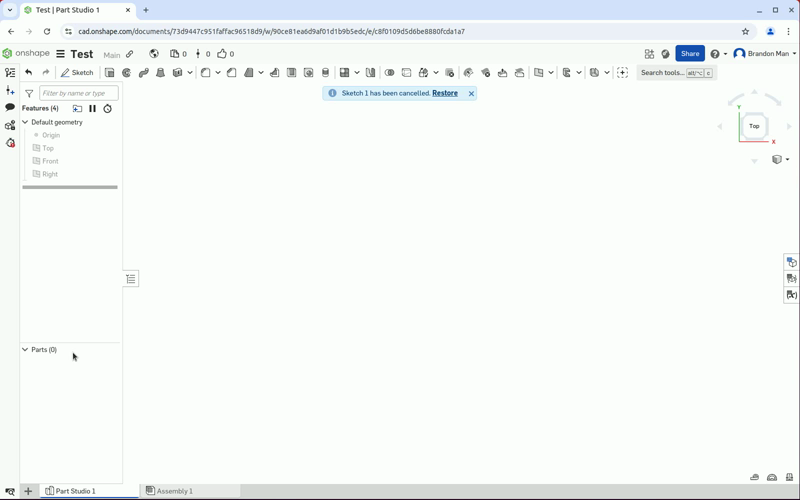
key(y)
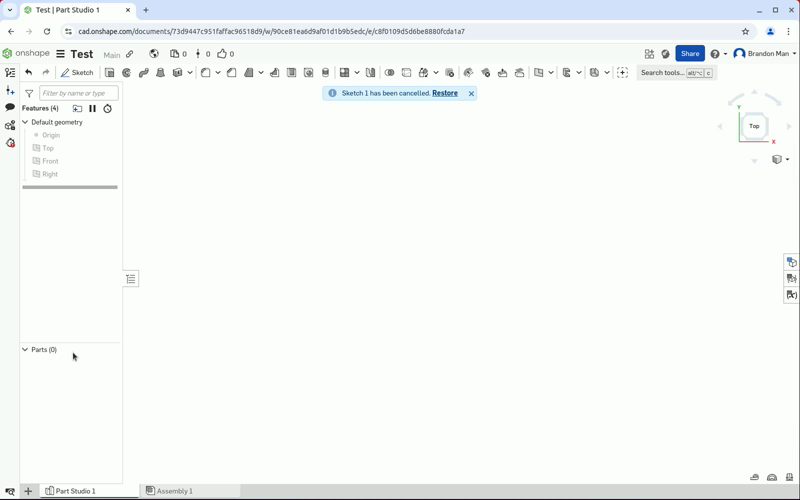
key(shift+p)
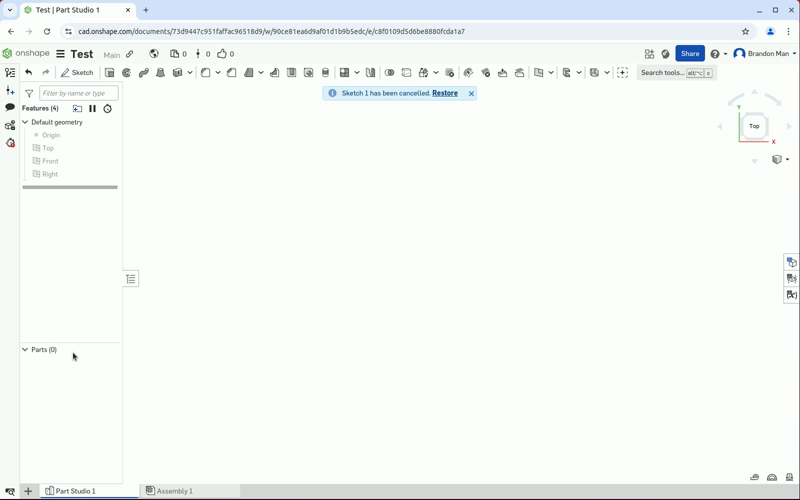
key(space)
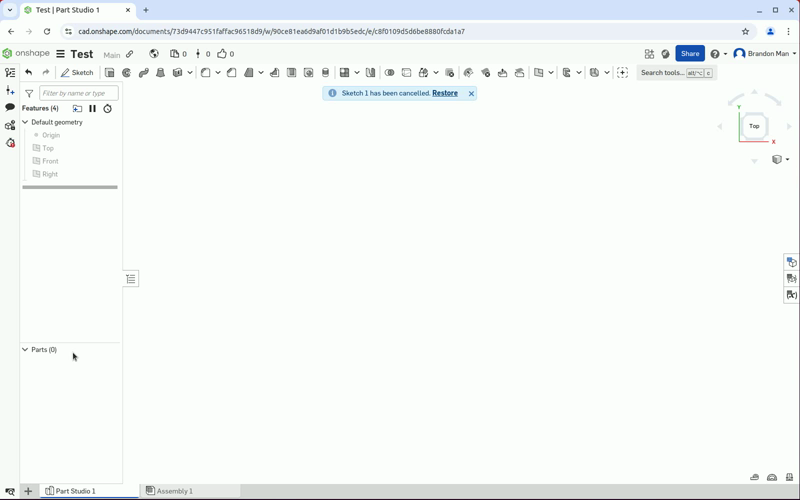
key_down(shift)
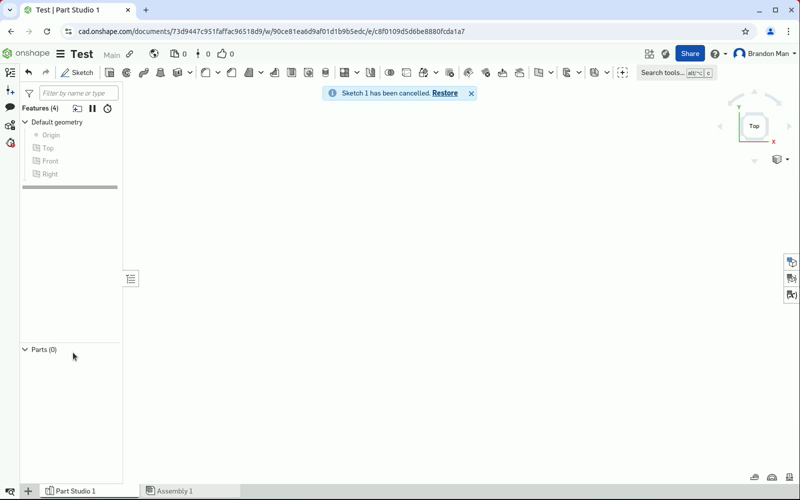
key(up)
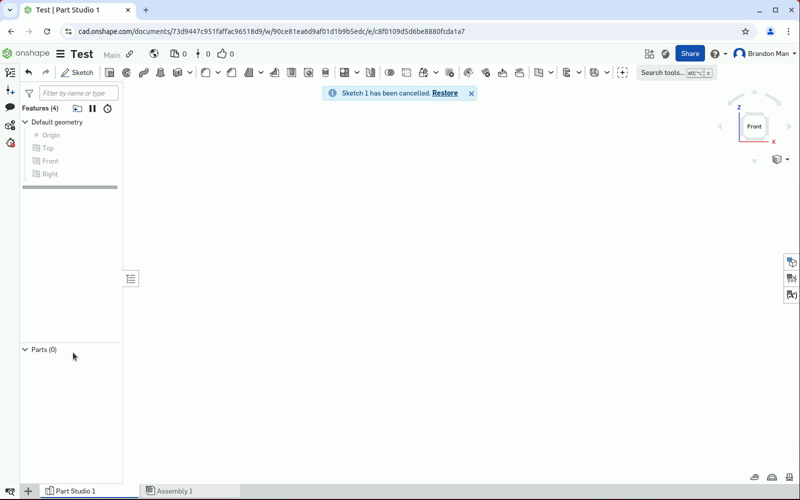
key_up(shift)
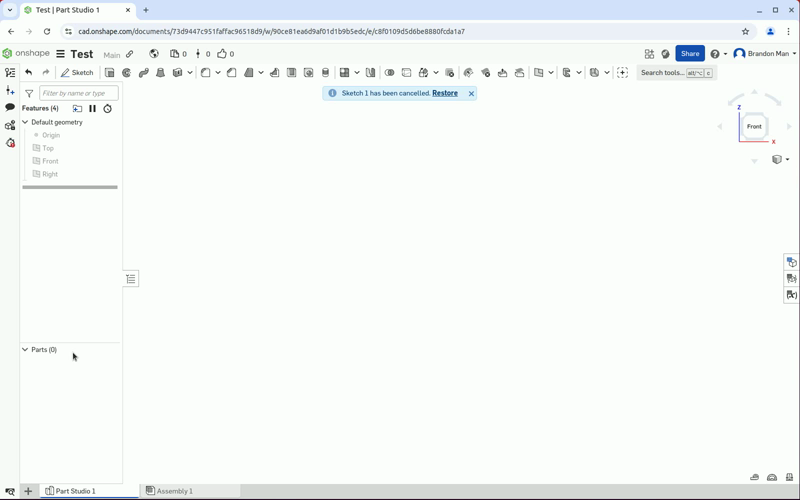
mouse_move(73, 352)
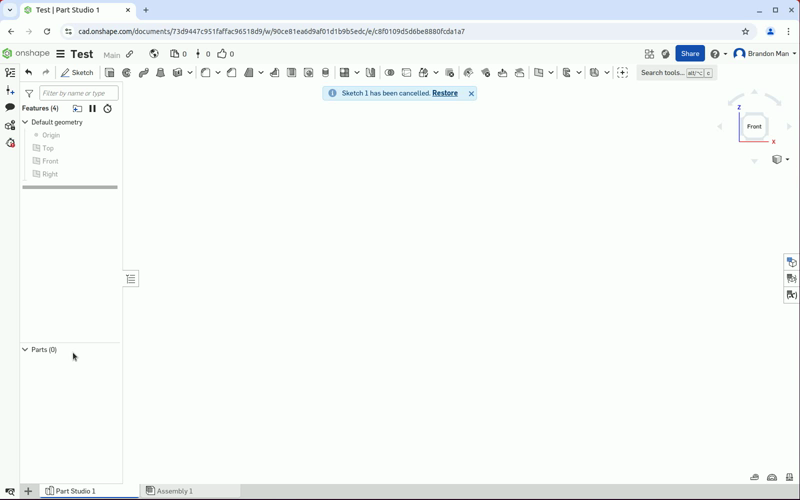
key(shift+y)
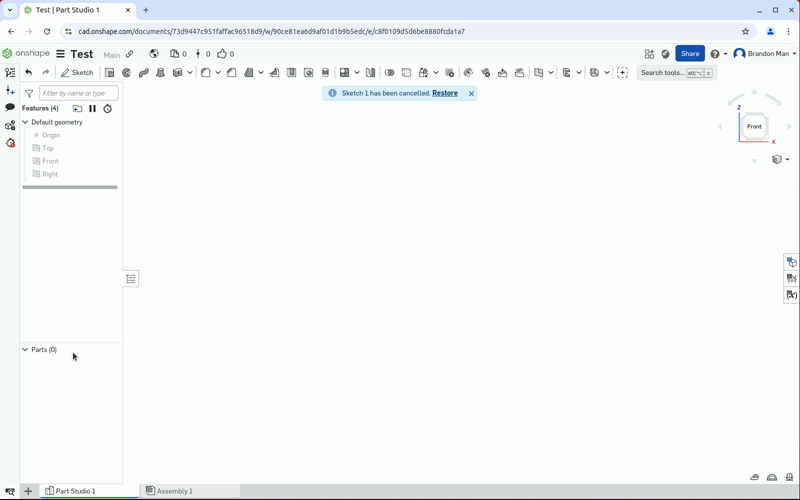
key(shift+s)
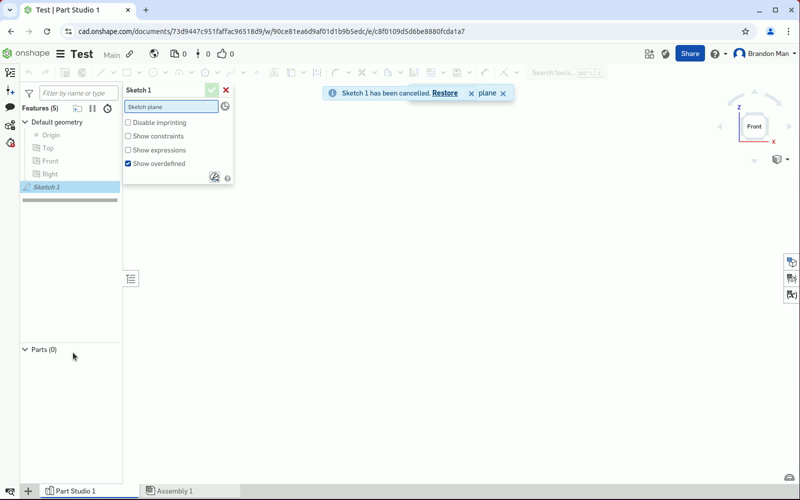
mouse_move(73, 163)
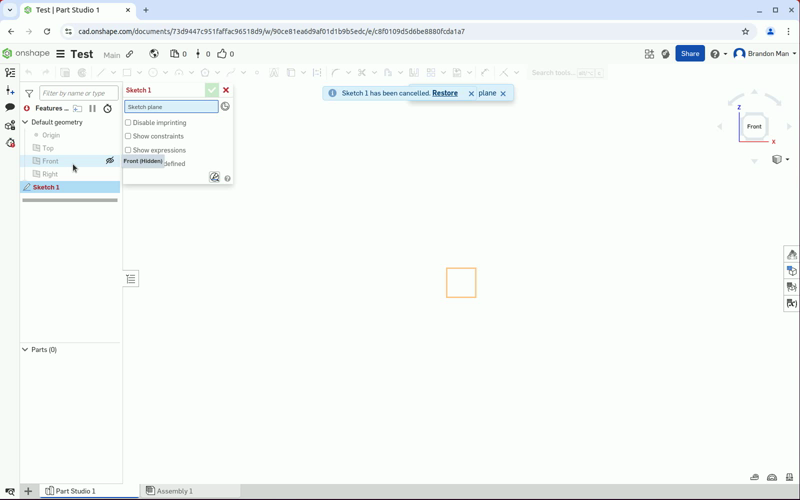
click(73, 163)
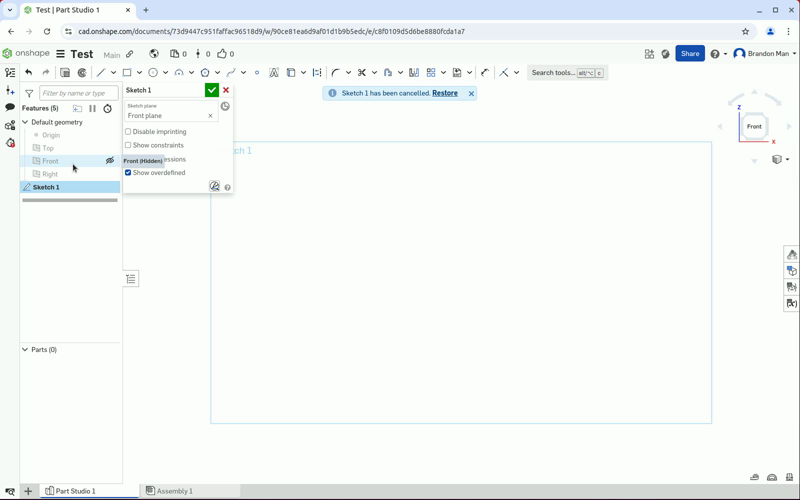
mouse_move(73, 352)
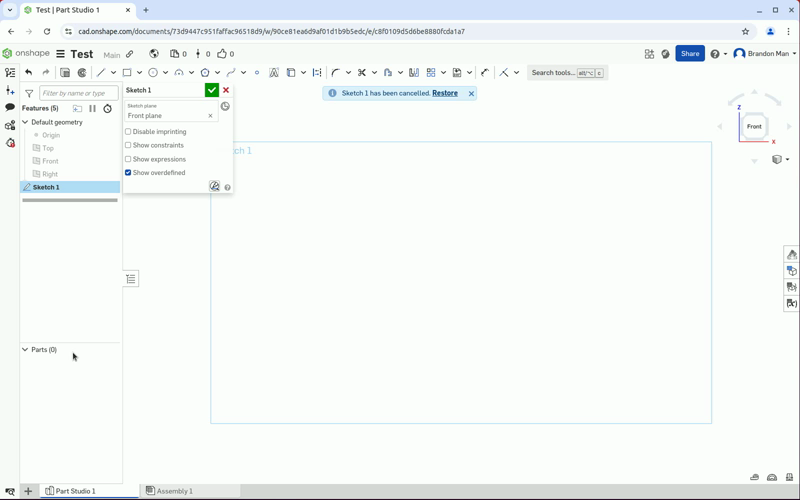
key(y)
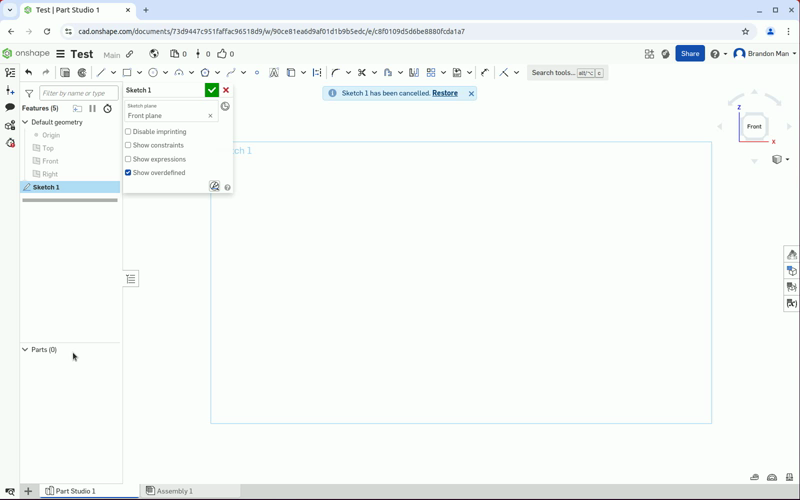
key(c)
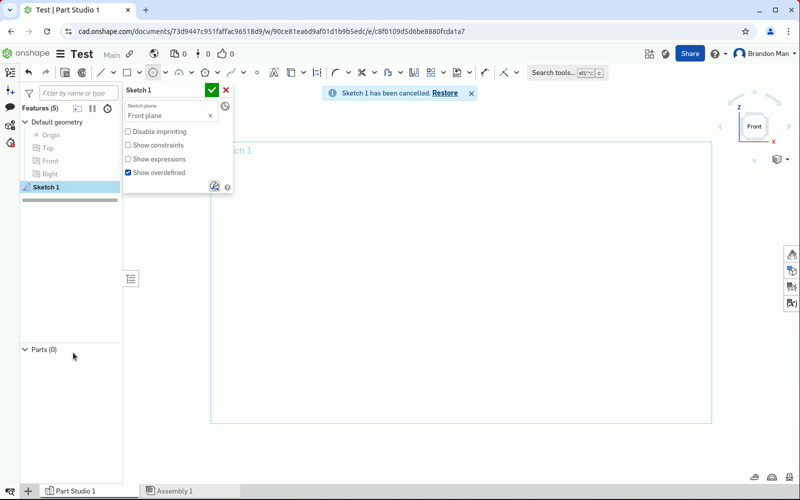
key_down(shift)
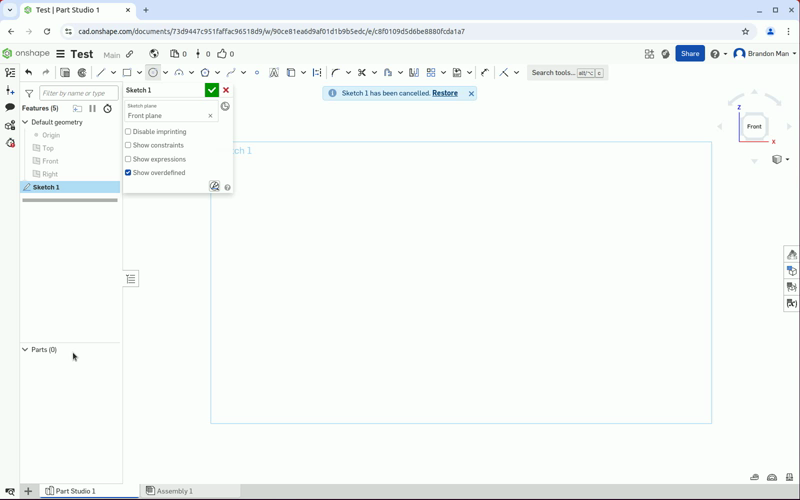
mouse_move(460, 264)
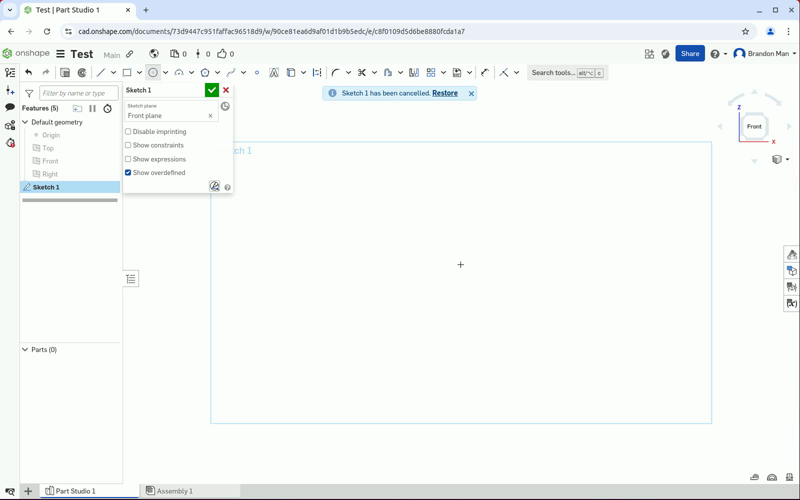
click(460, 264)
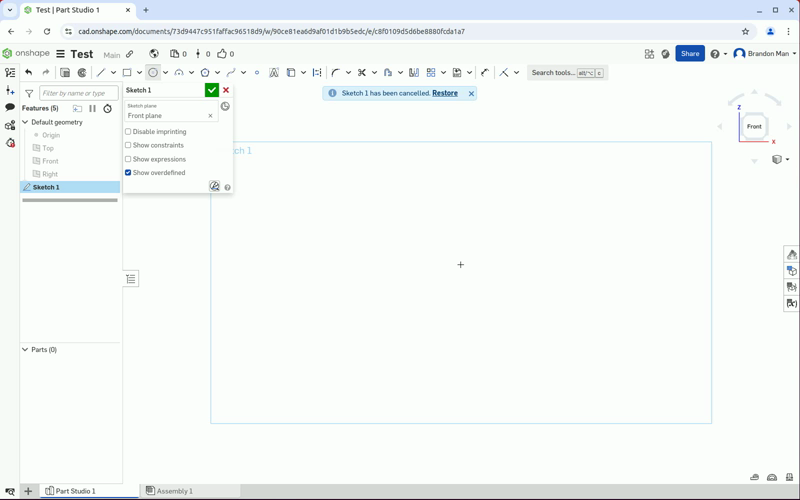
key_up(shift)
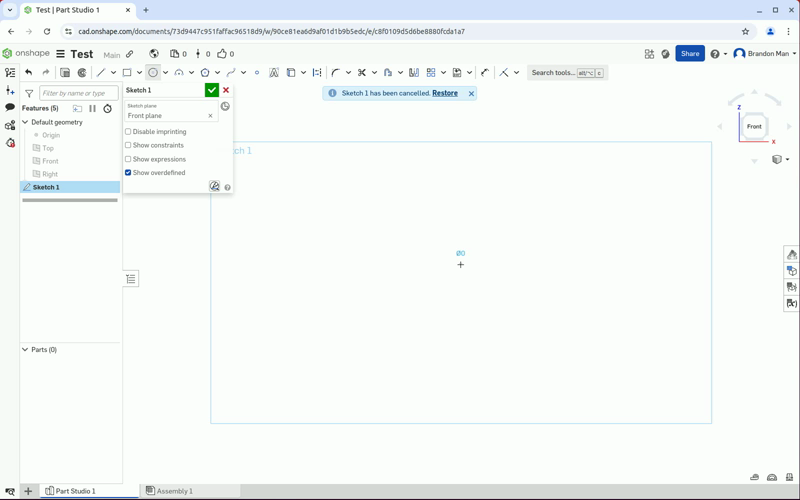
mouse_move(552, 264)
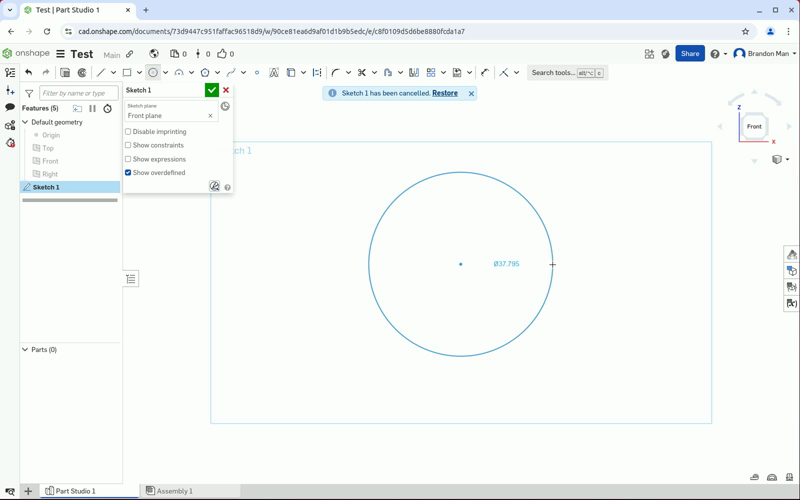
click(552, 264)
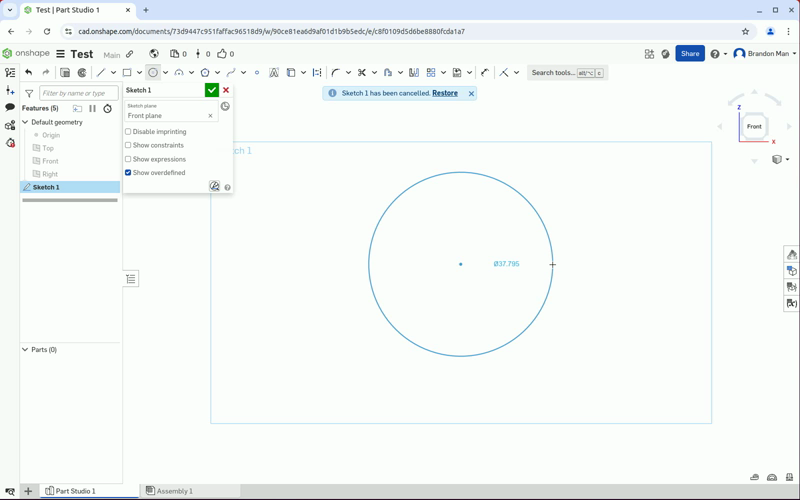
key(esc)
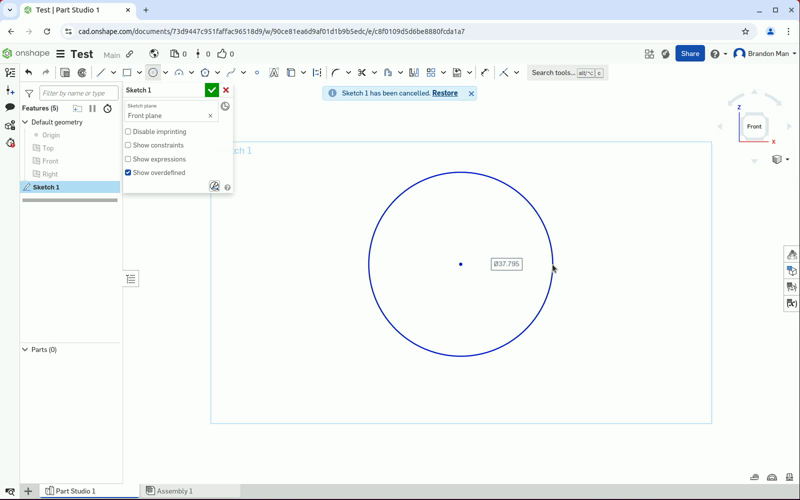
mouse_move(432, 216)
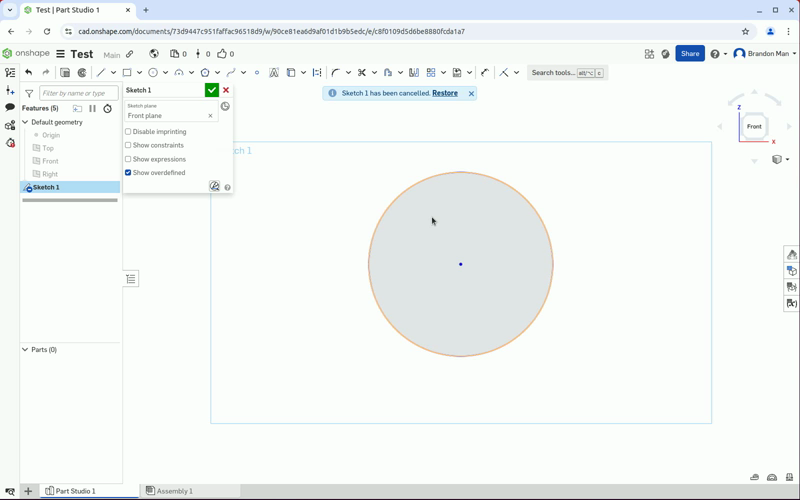
click(432, 216)
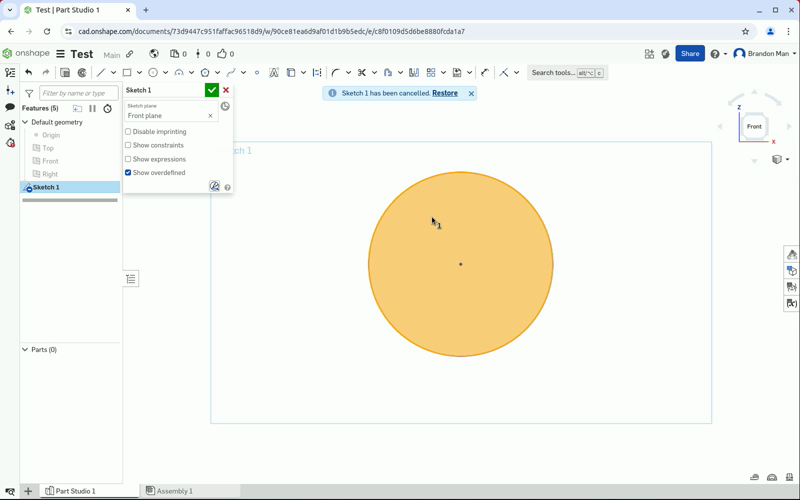
mouse_move(73, 352)
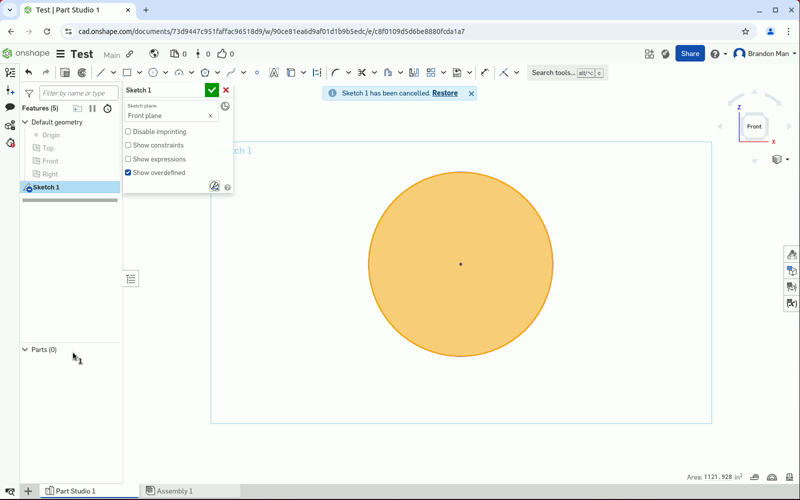
key(shift+y)
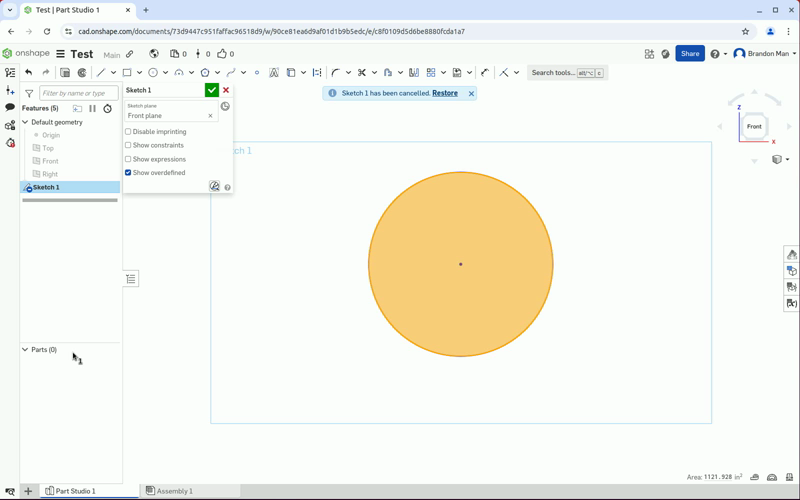
key(shift+e)
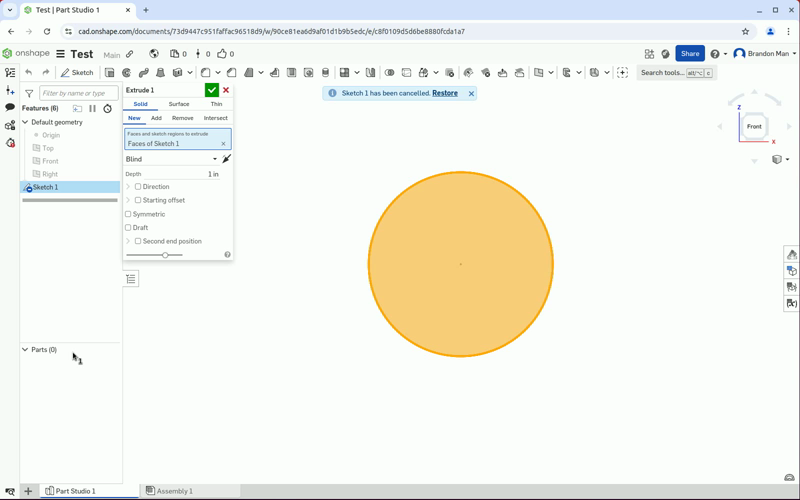
mouse_move(143, 106)
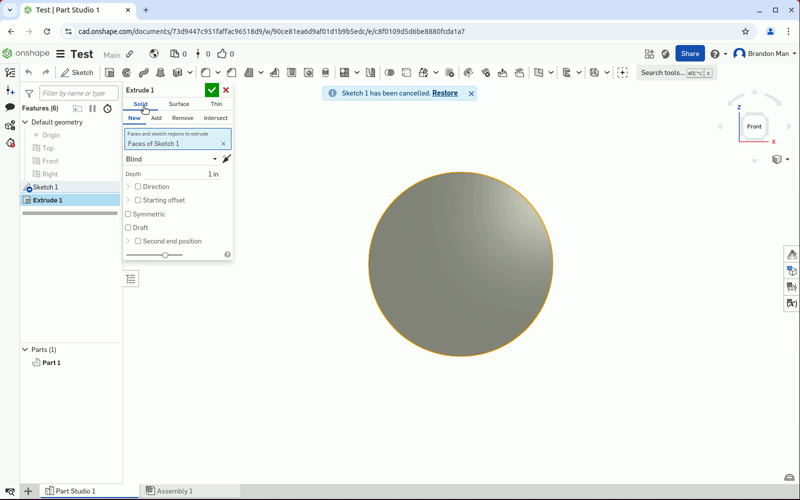
click(143, 106)
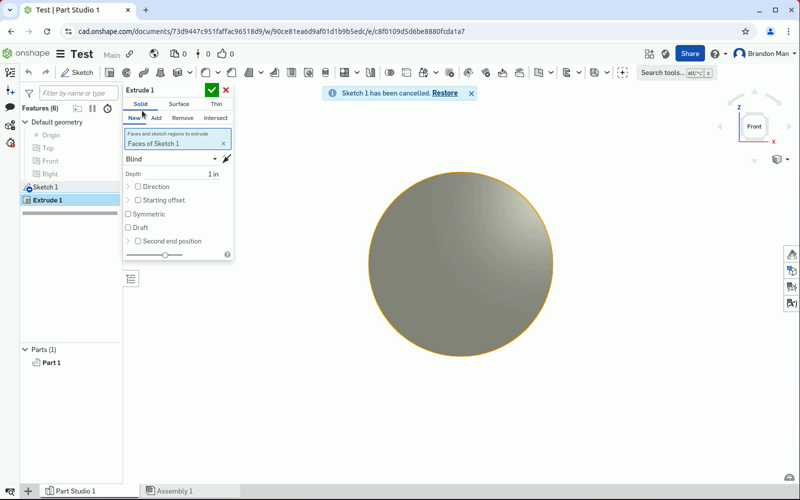
mouse_move(137, 120)
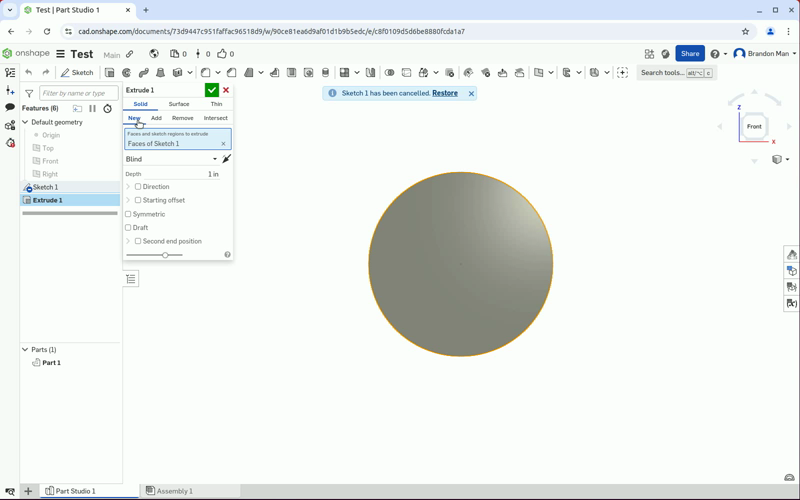
click(137, 120)
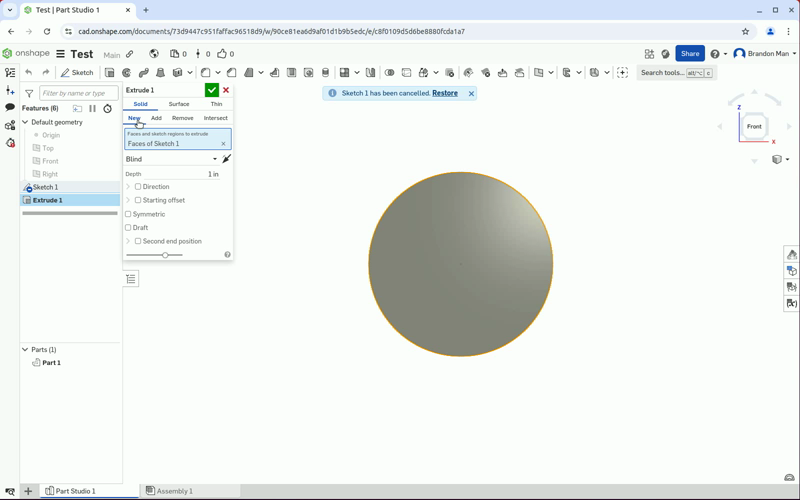
key(tab, 4)
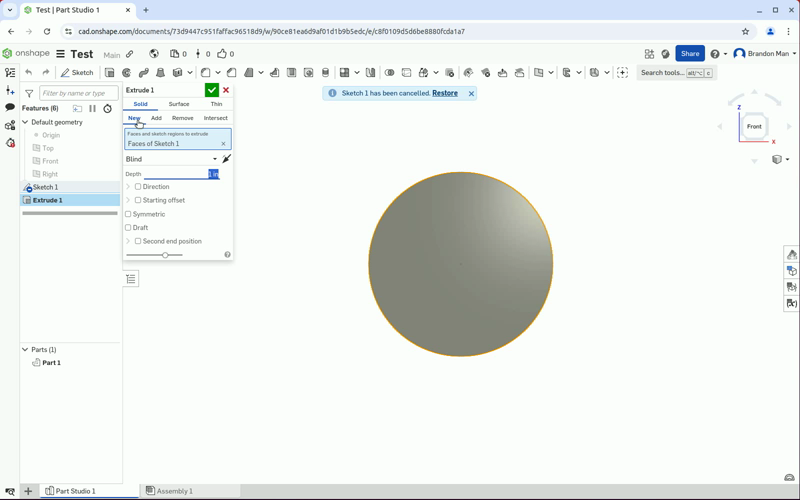
text(1.926)
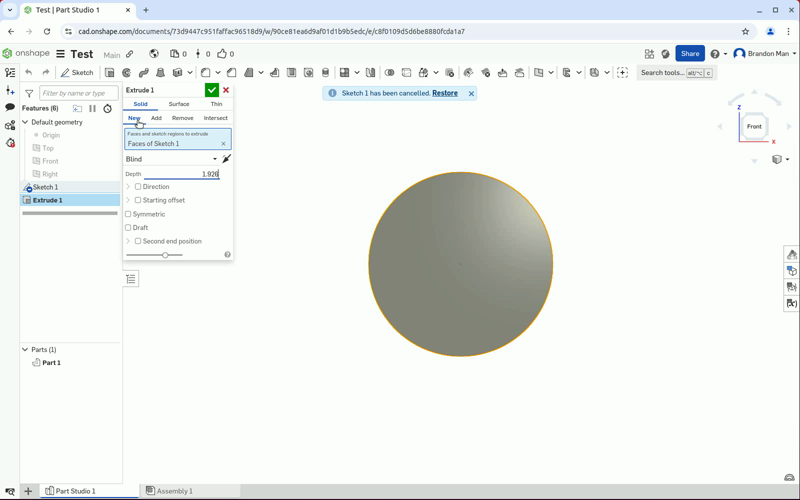
key(enter)
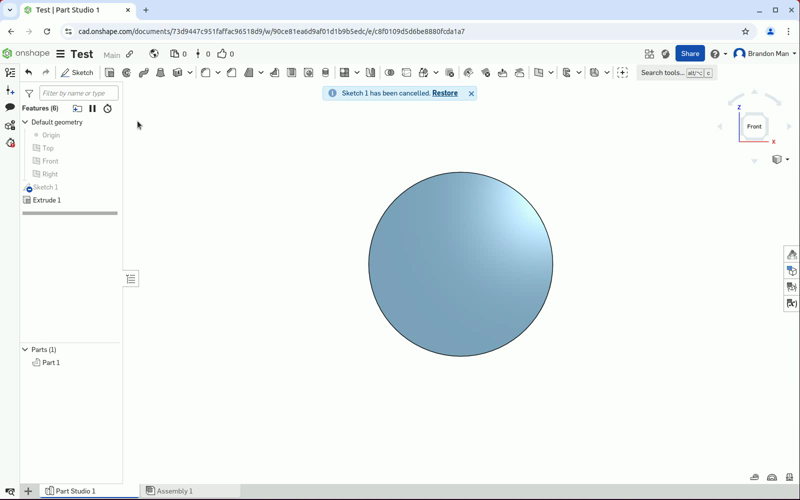
key(shift+h)
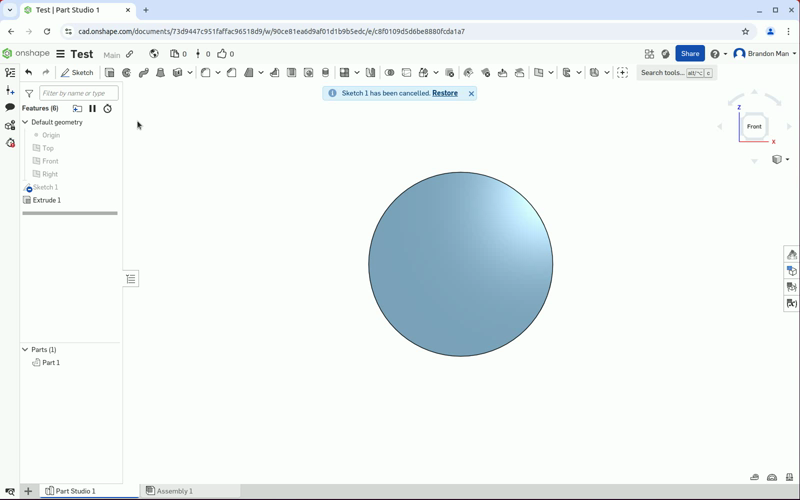
key(shift+h)
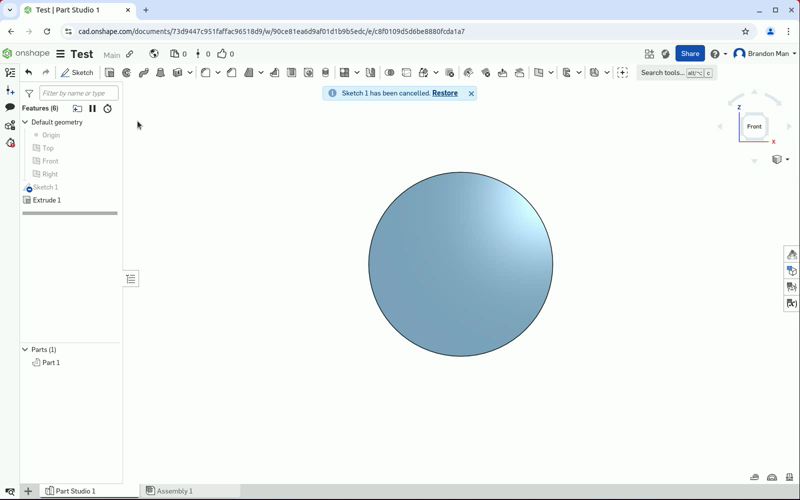
mouse_move(73, 189)
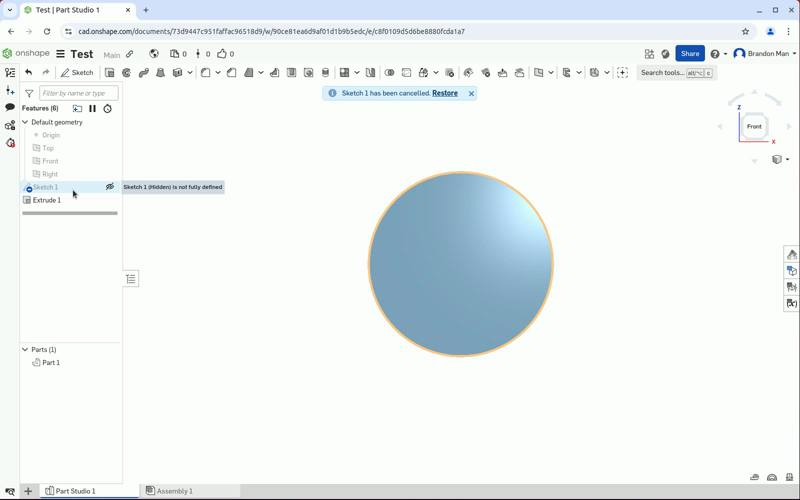
click(73, 189)
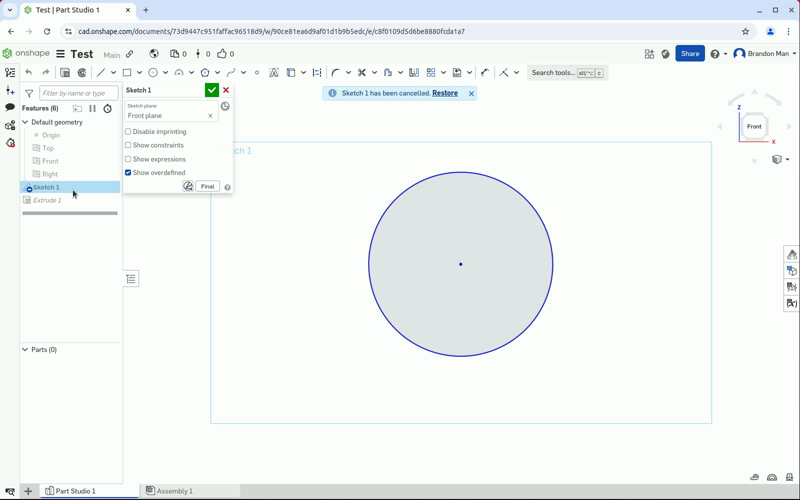
mouse_move(229, 92)
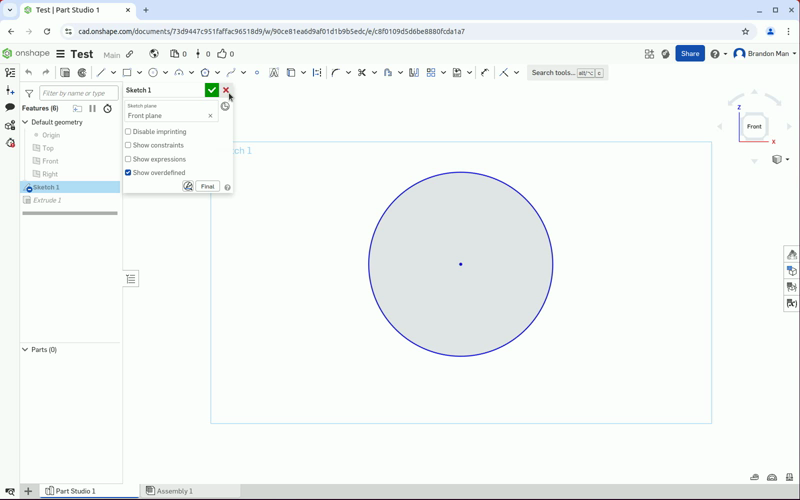
click(229, 92)
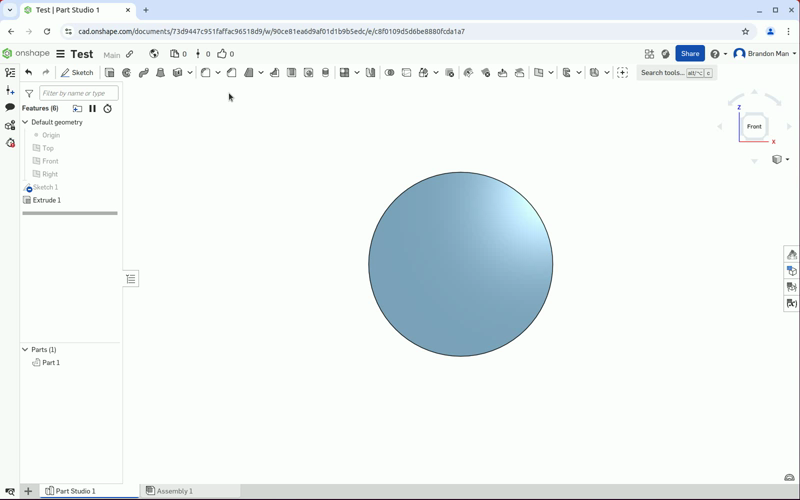
mouse_move(541, 75)
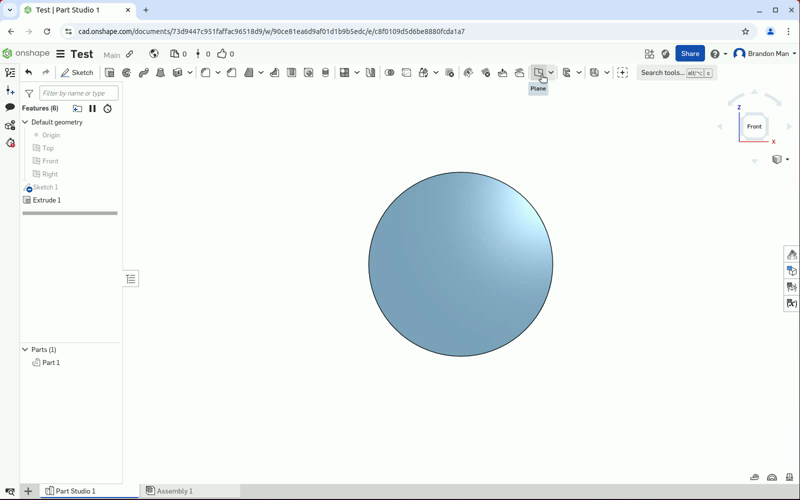
click(541, 75)
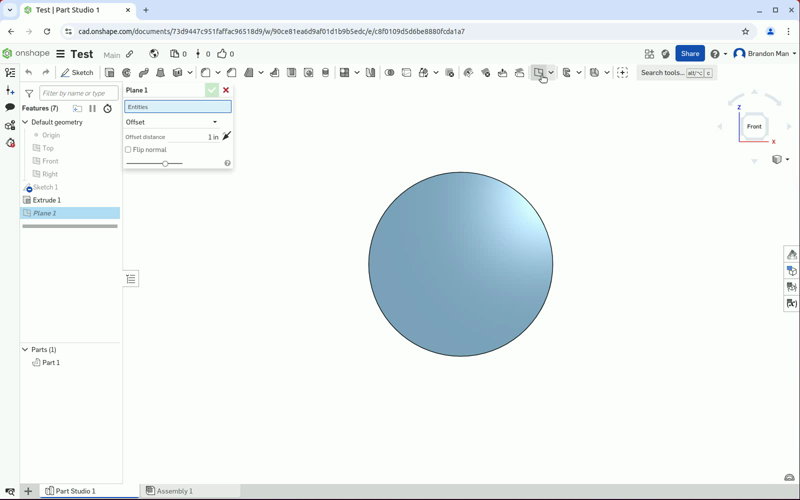
mouse_move(73, 163)
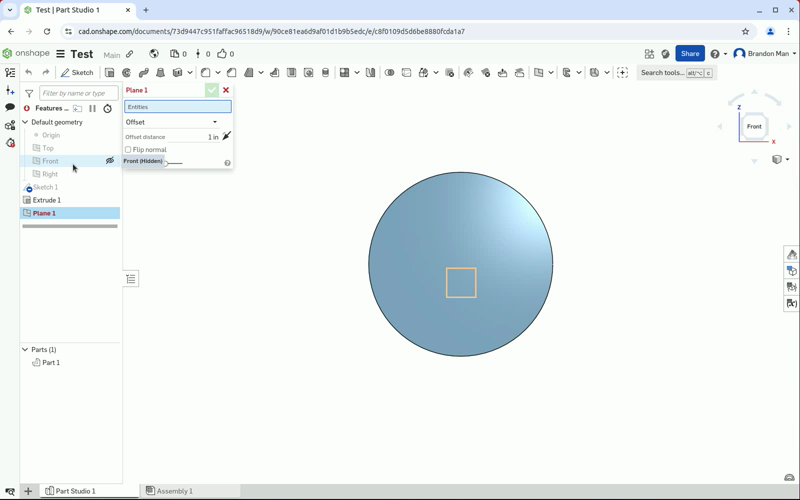
click(73, 163)
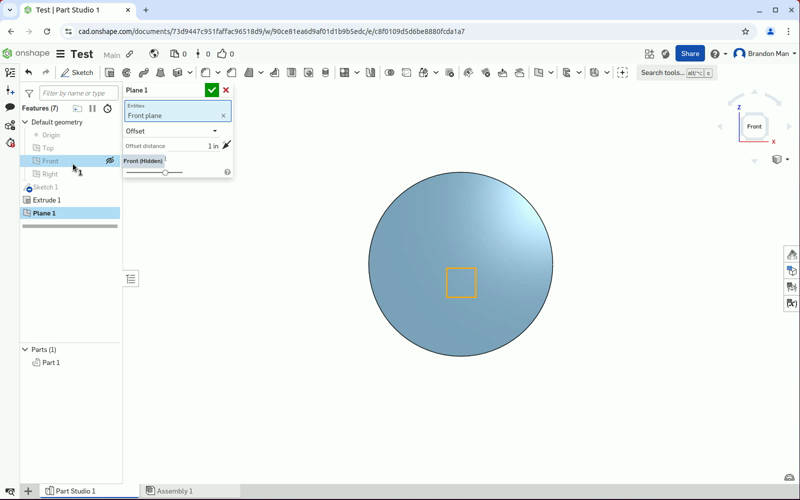
key(tab, 2)
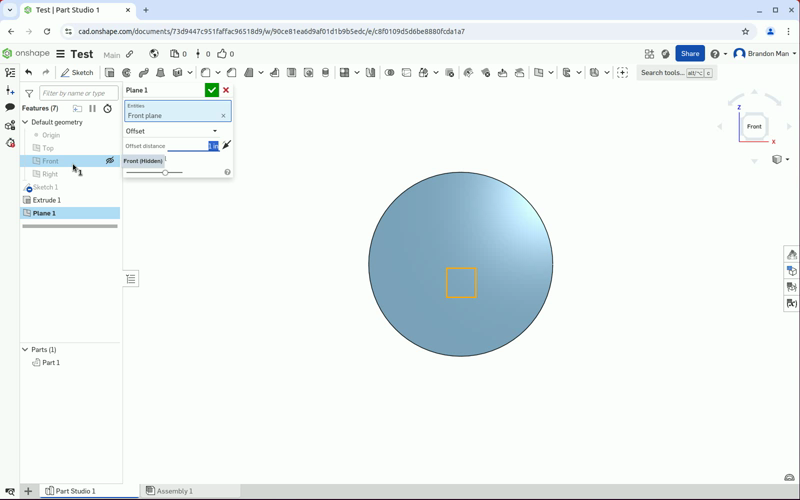
text(1.91)
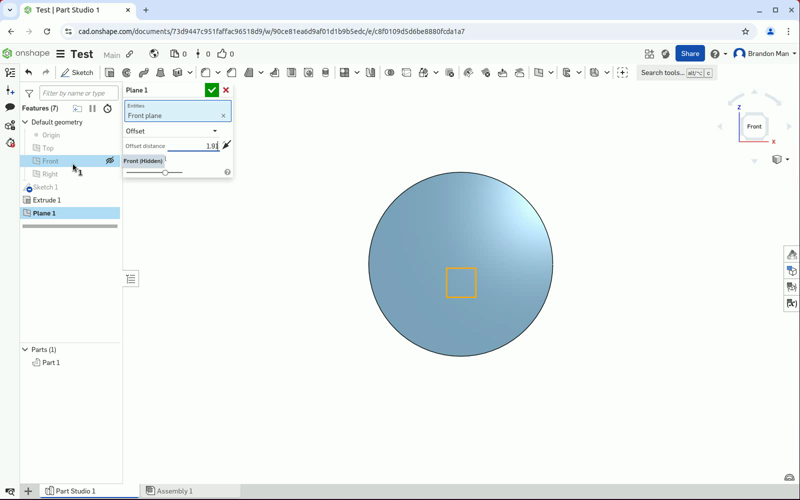
key(enter, 2)
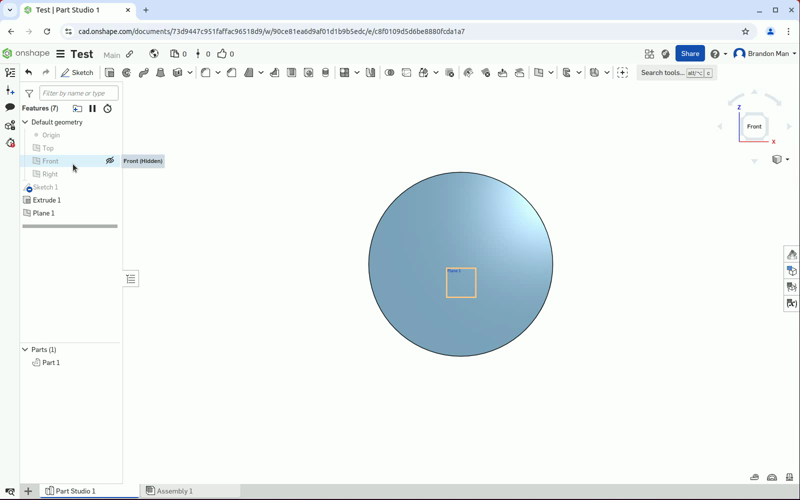
key(shift+s)
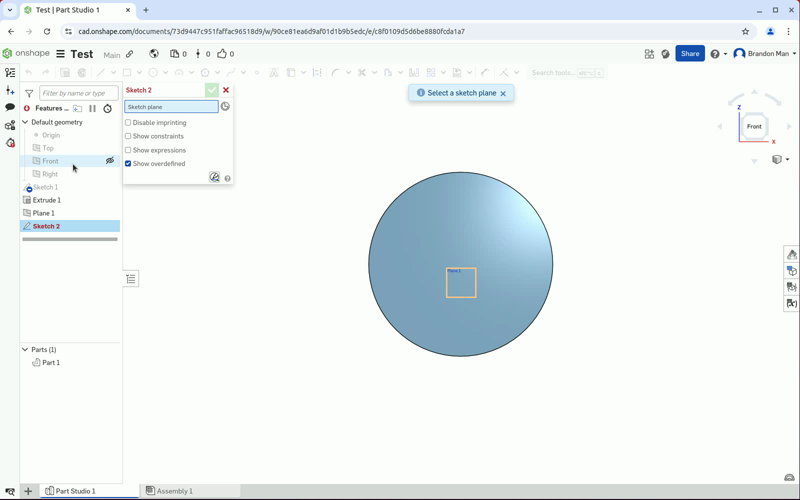
mouse_move(73, 215)
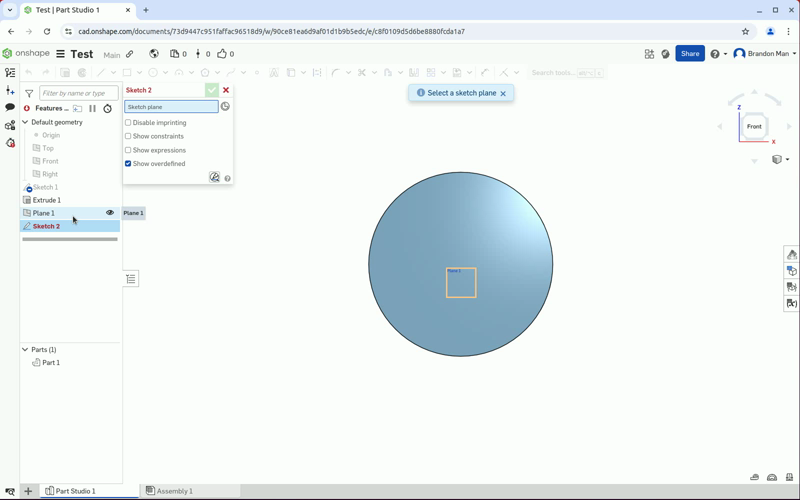
click(73, 215)
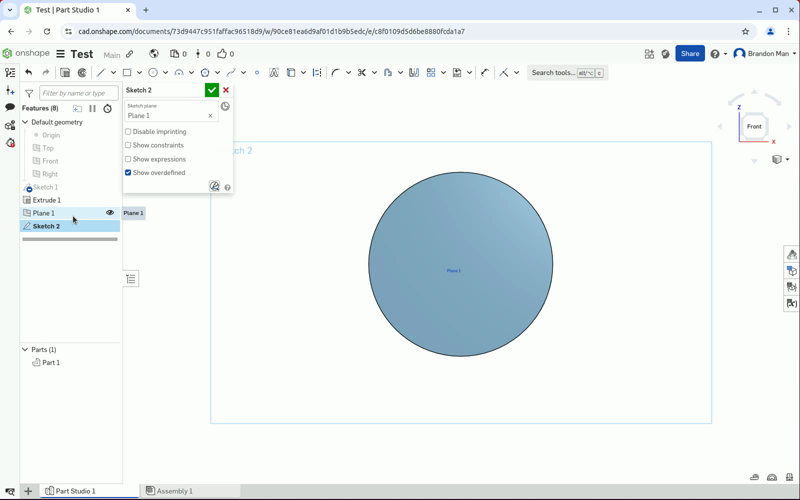
mouse_move(73, 352)
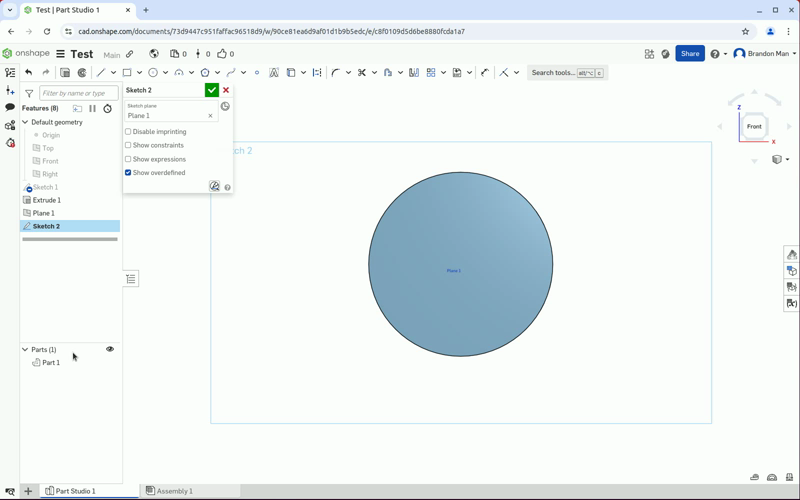
key(y)
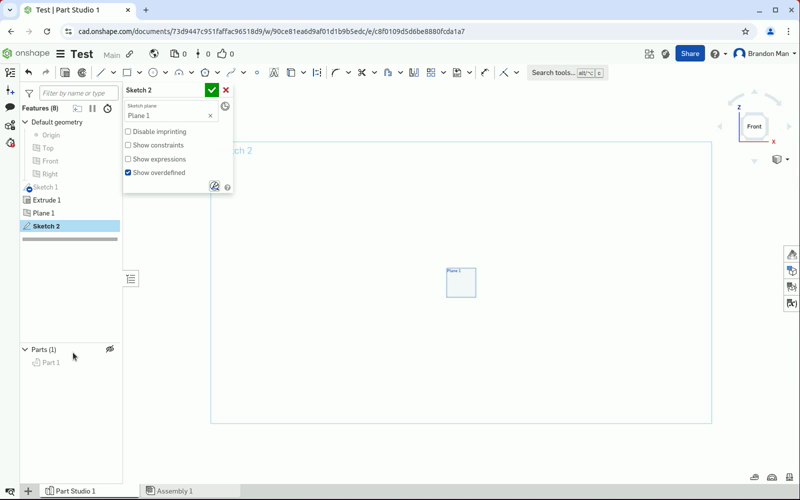
key(c)
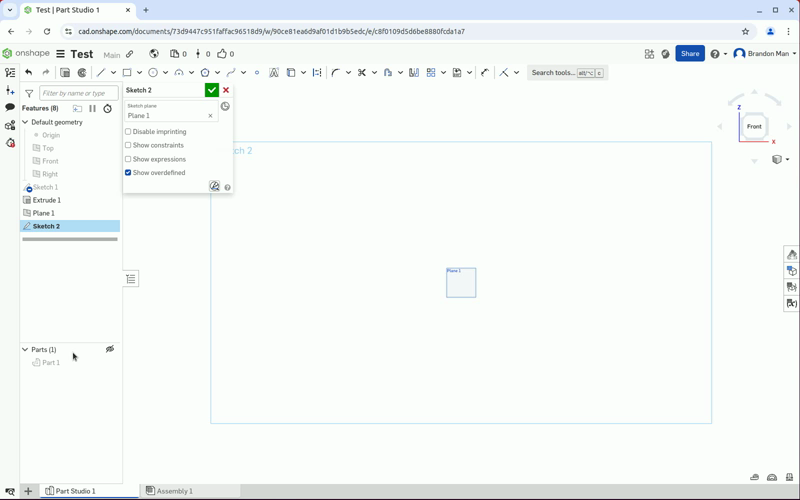
key_down(shift)
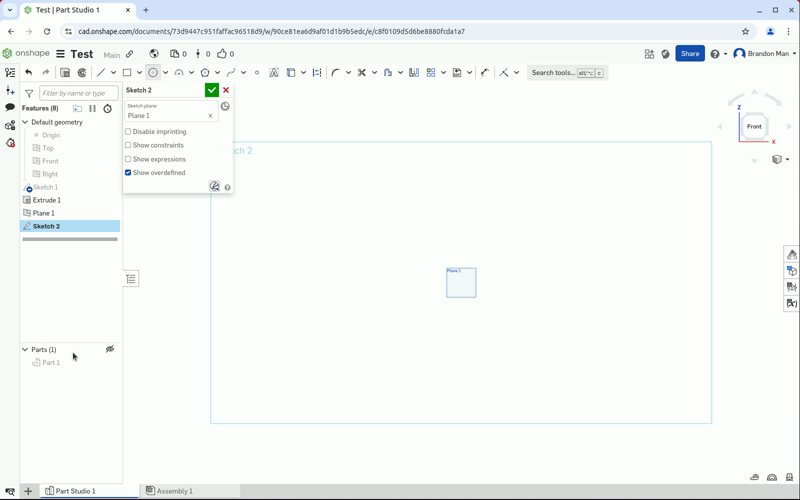
mouse_move(513, 220)
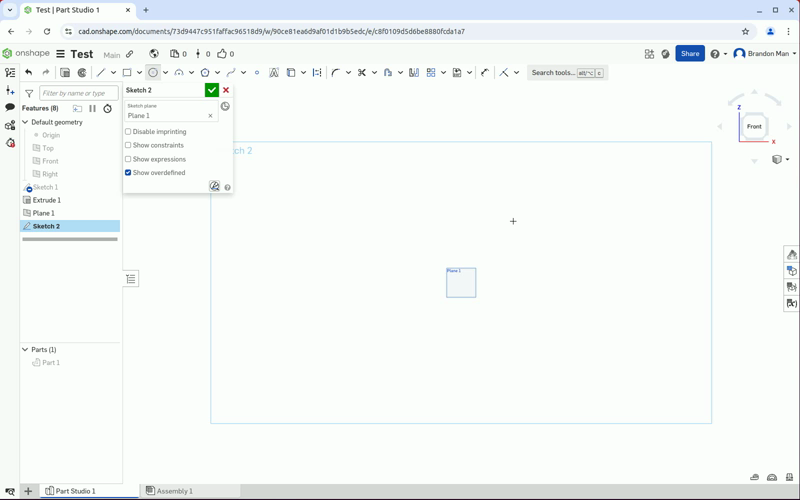
click(513, 220)
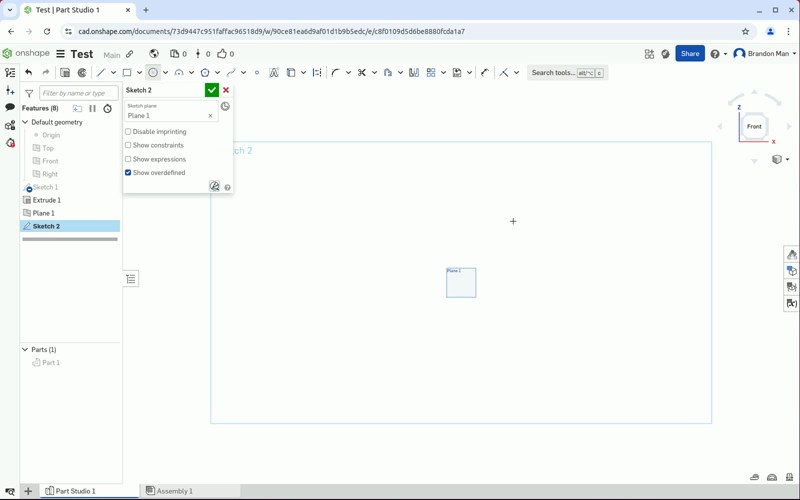
key_up(shift)
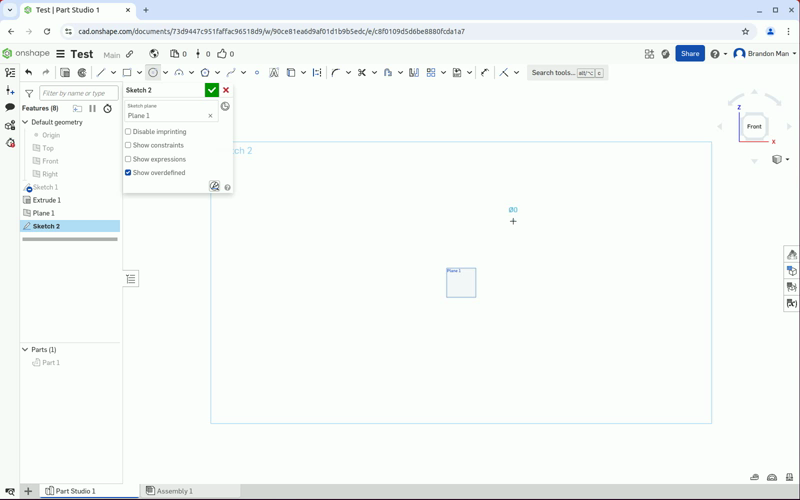
mouse_move(518, 220)
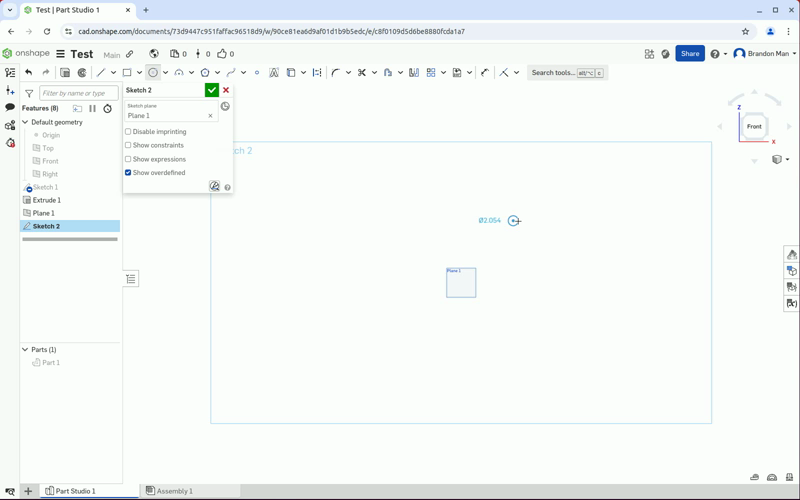
click(518, 220)
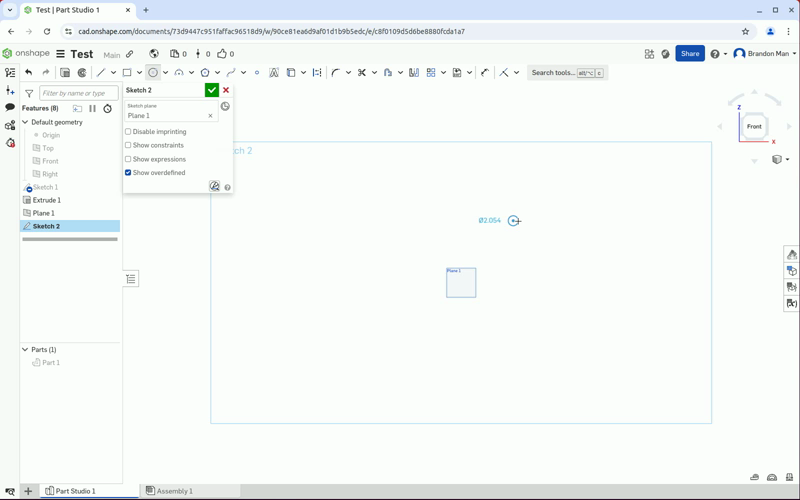
key(esc)
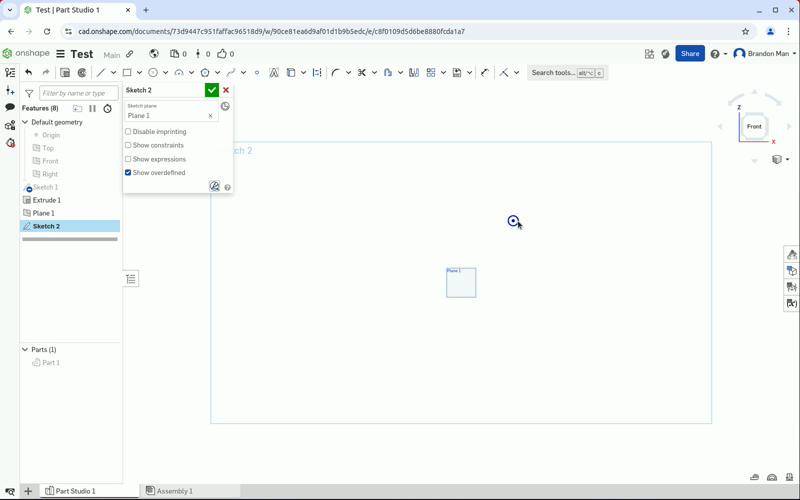
mouse_move(516, 224)
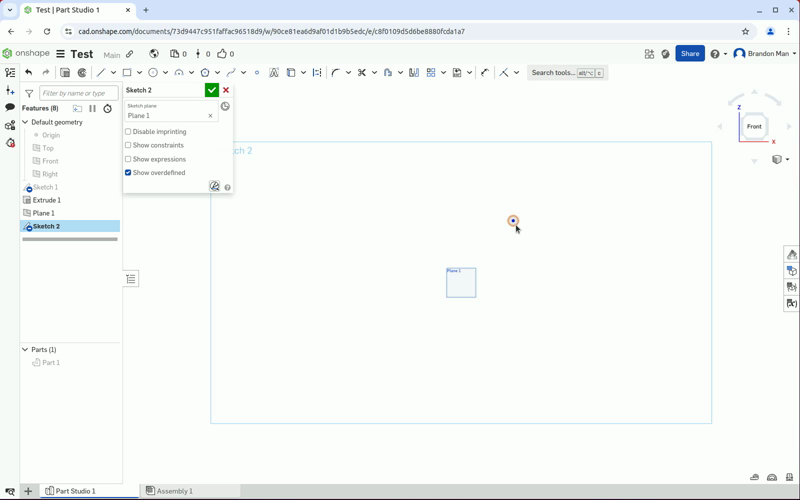
scroll(6)
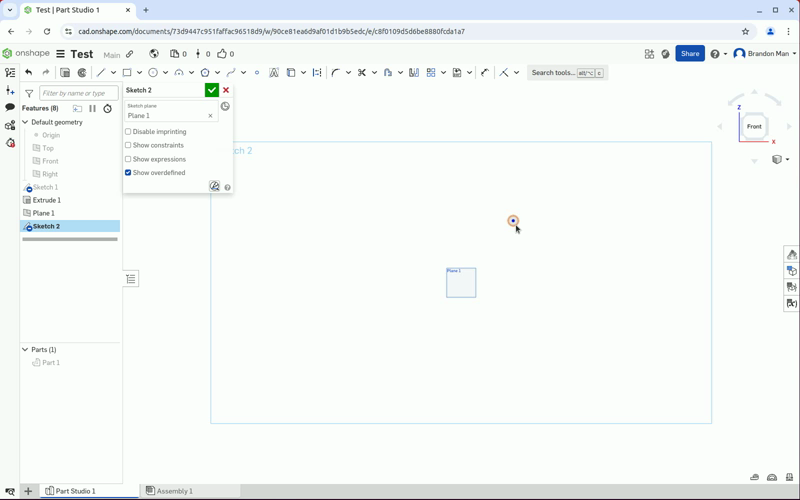
scroll(6)
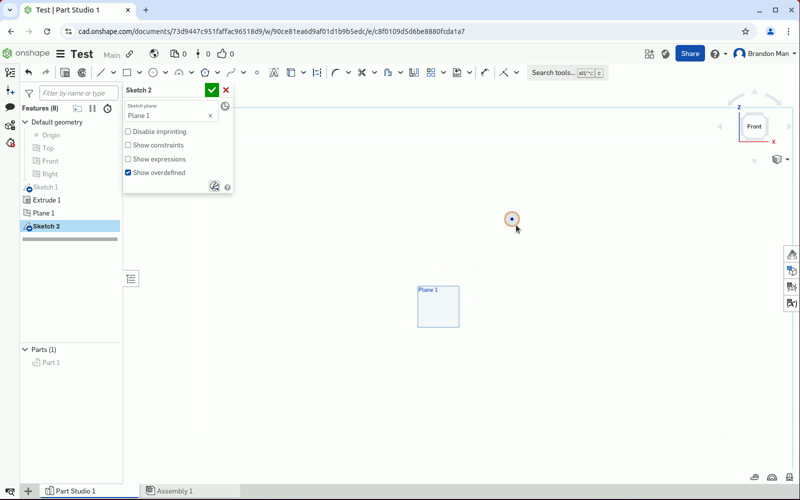
scroll(6)
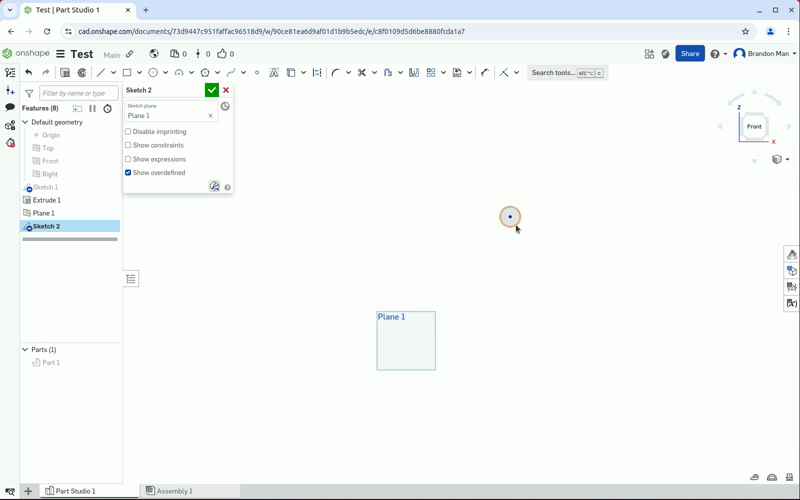
scroll(6)
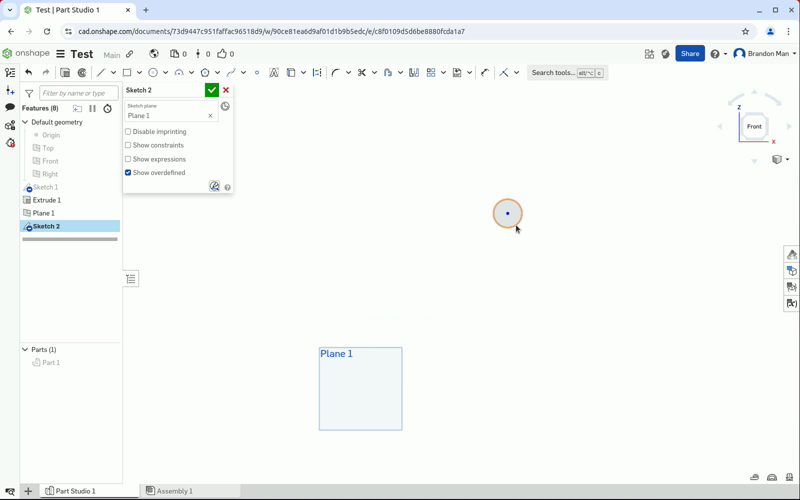
scroll(6)
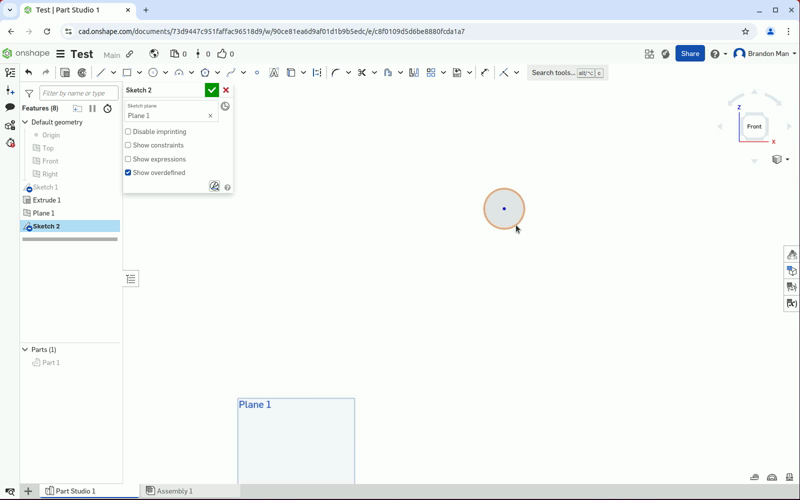
scroll(6)
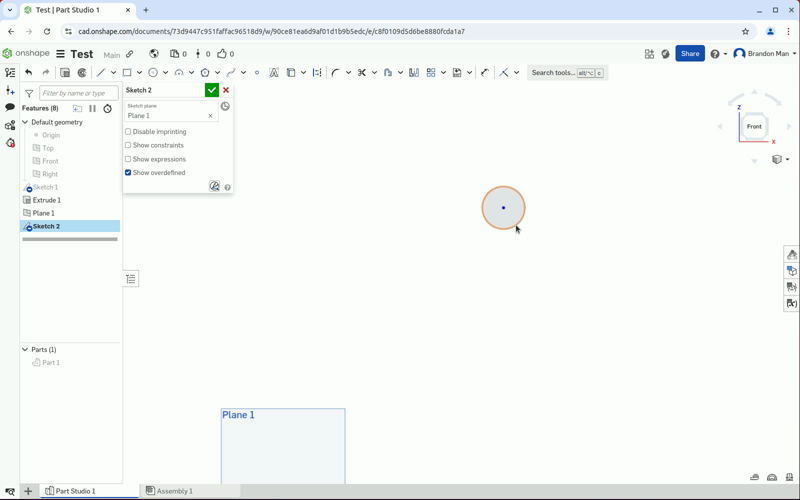
scroll(6)
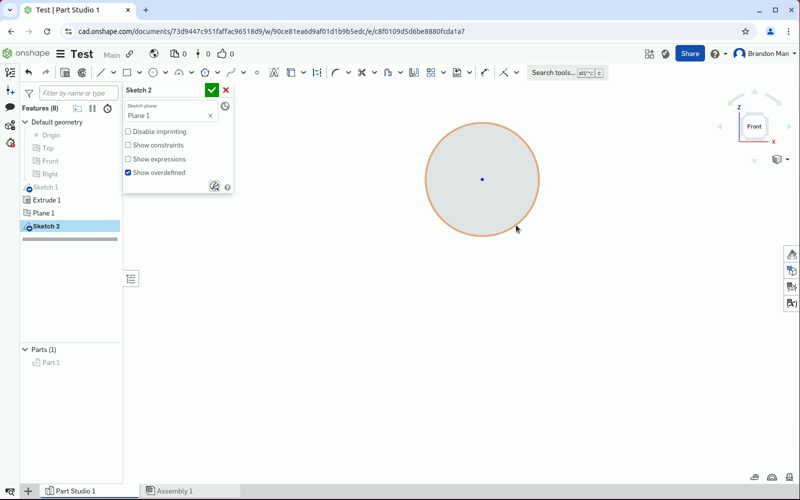
click(516, 224)
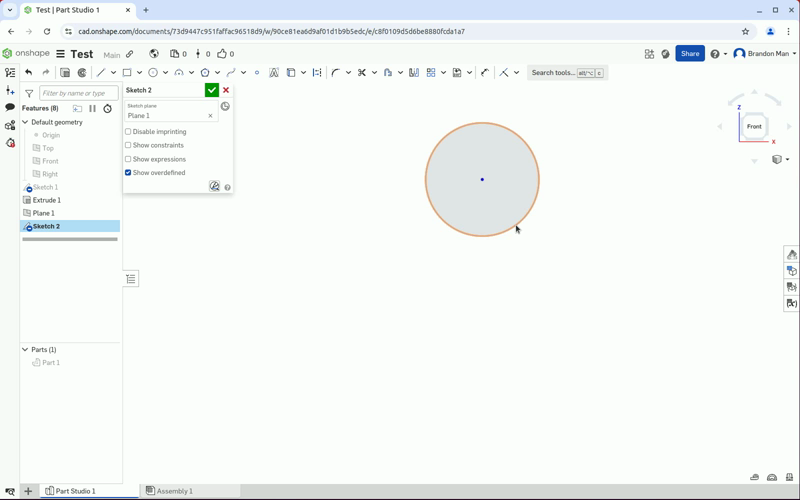
scroll(-6)
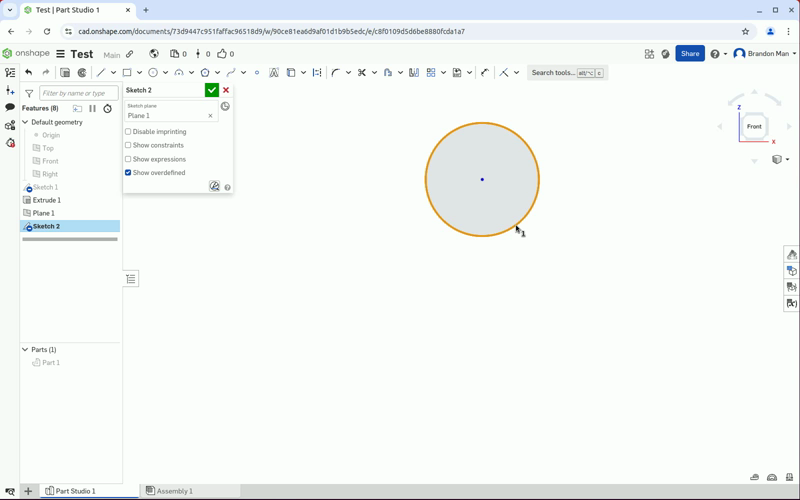
scroll(-6)
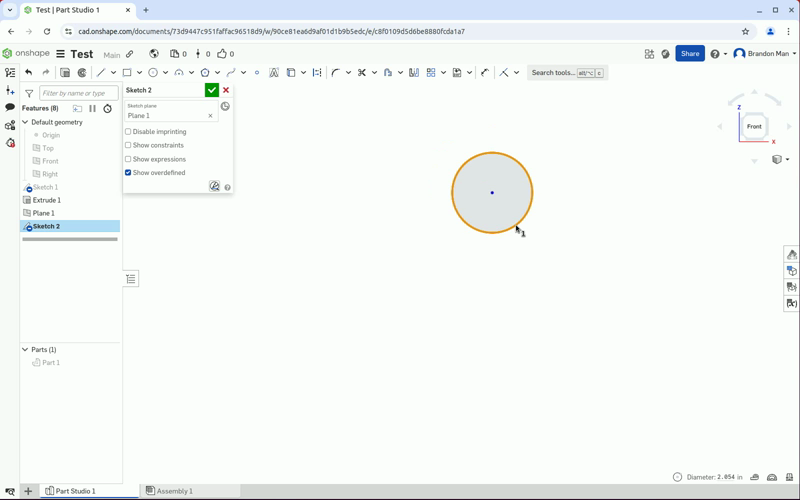
scroll(-6)
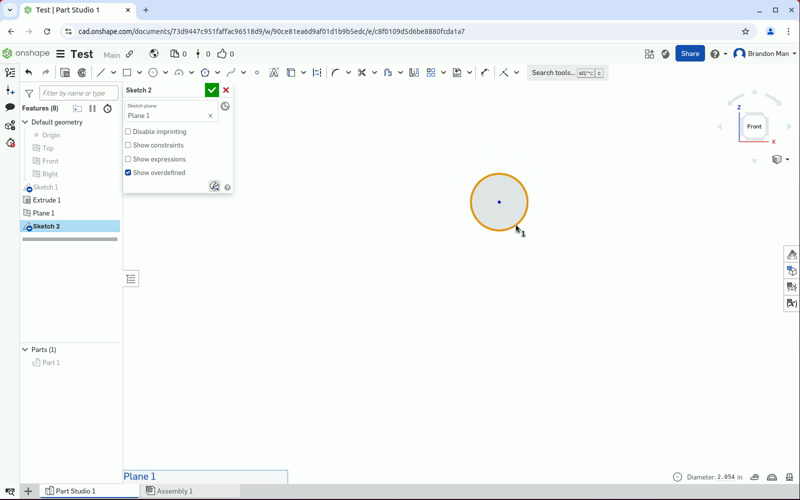
scroll(-6)
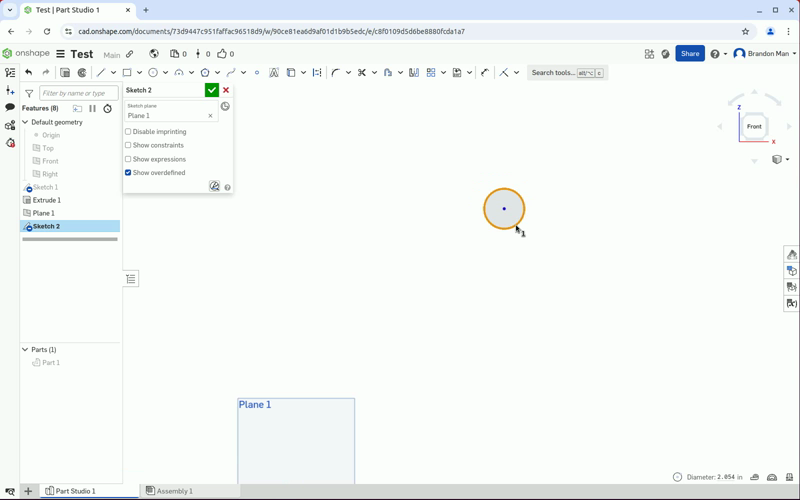
scroll(-6)
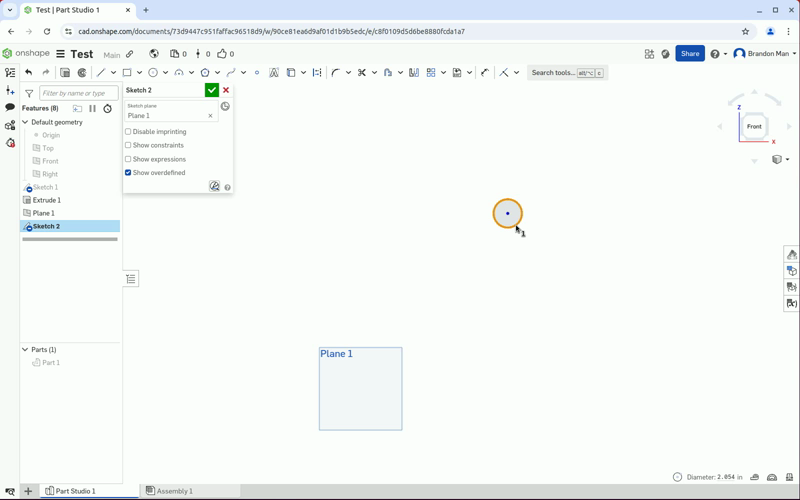
scroll(-6)
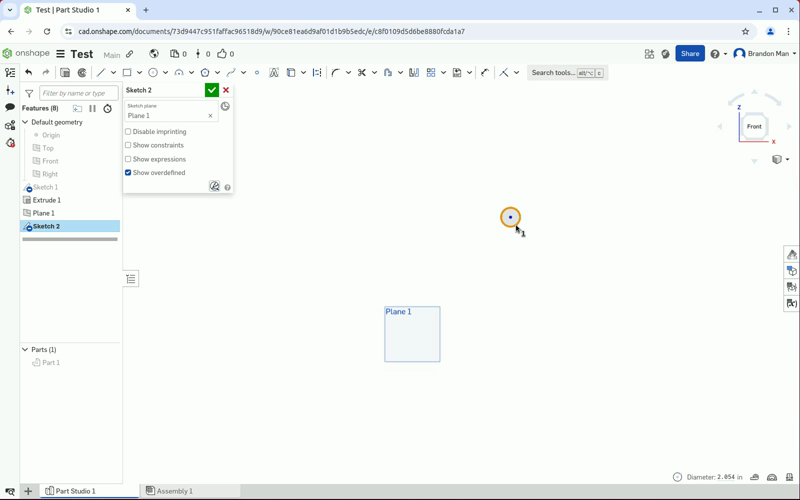
scroll(-6)
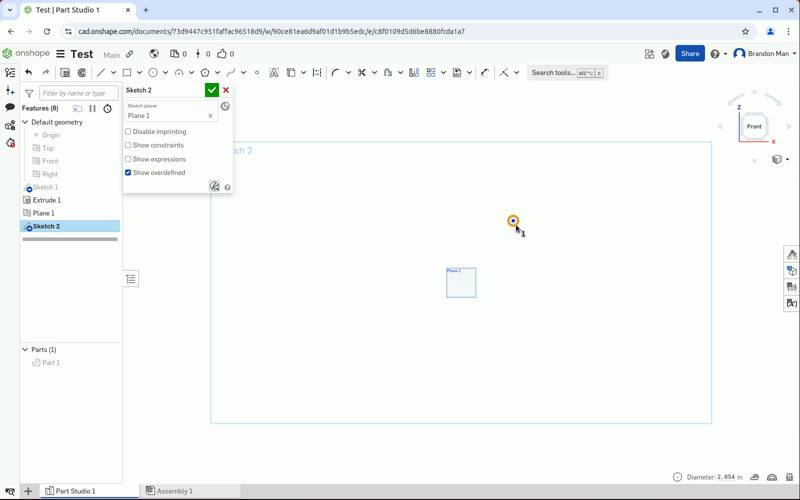
mouse_move(73, 352)
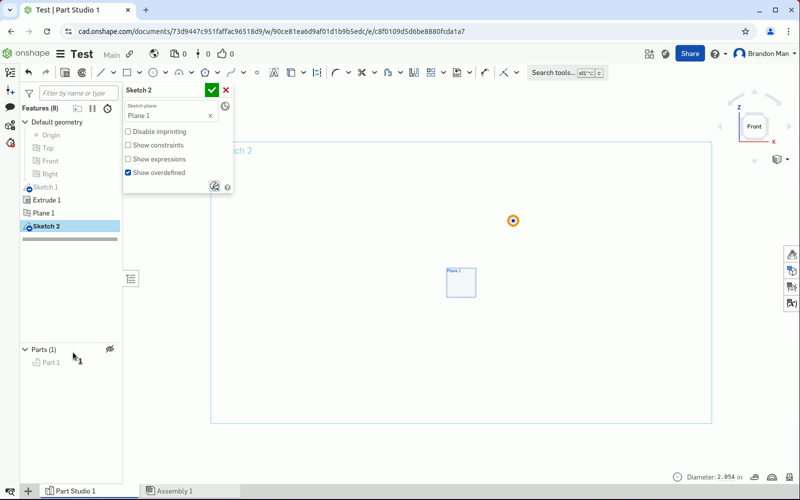
key(shift+y)
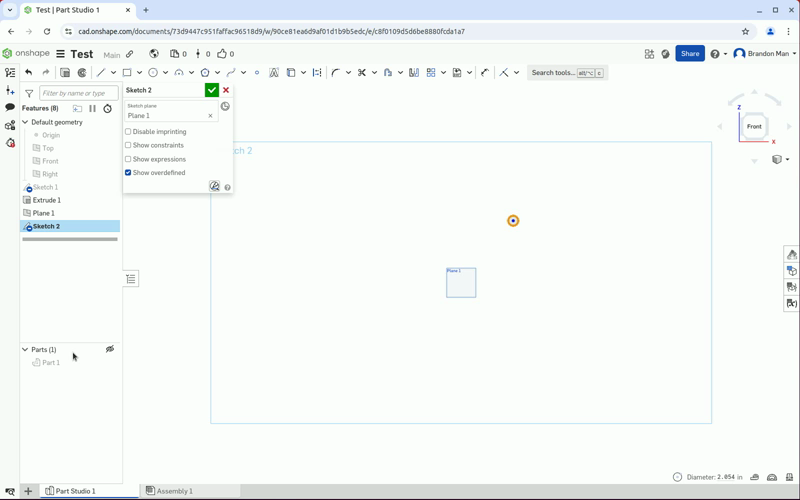
key(shift+e)
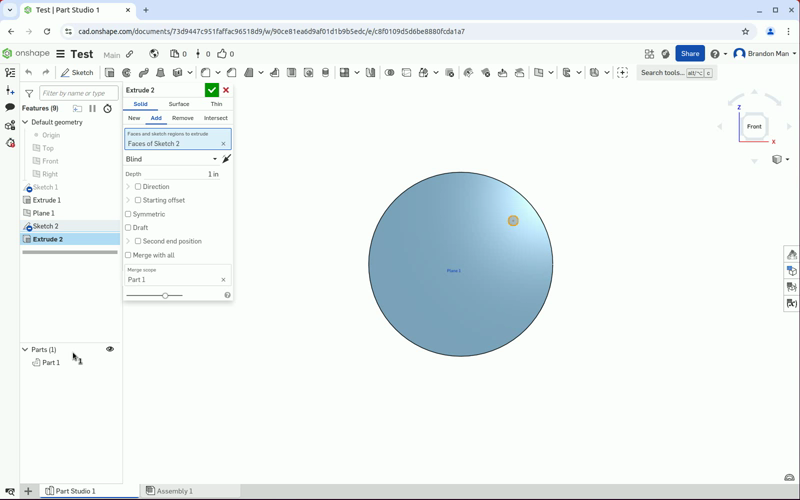
mouse_move(143, 106)
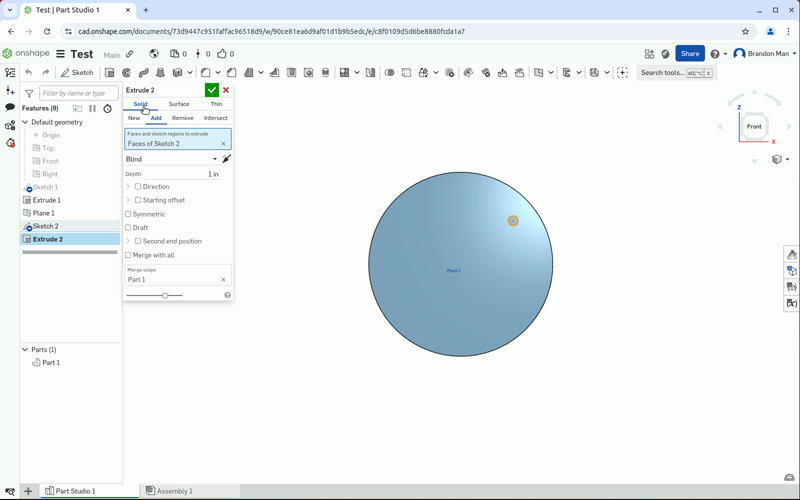
click(143, 106)
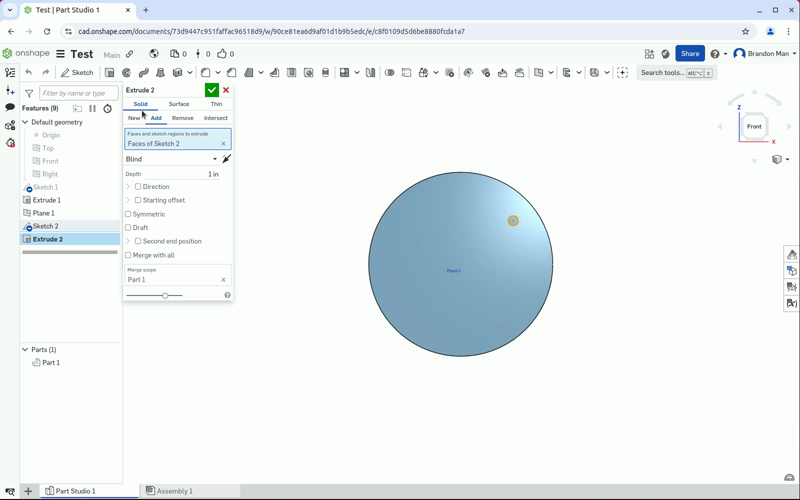
mouse_move(137, 120)
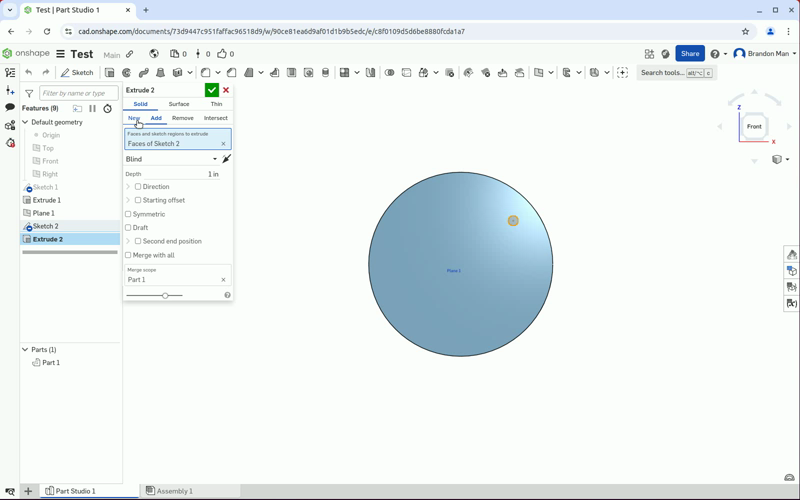
click(137, 120)
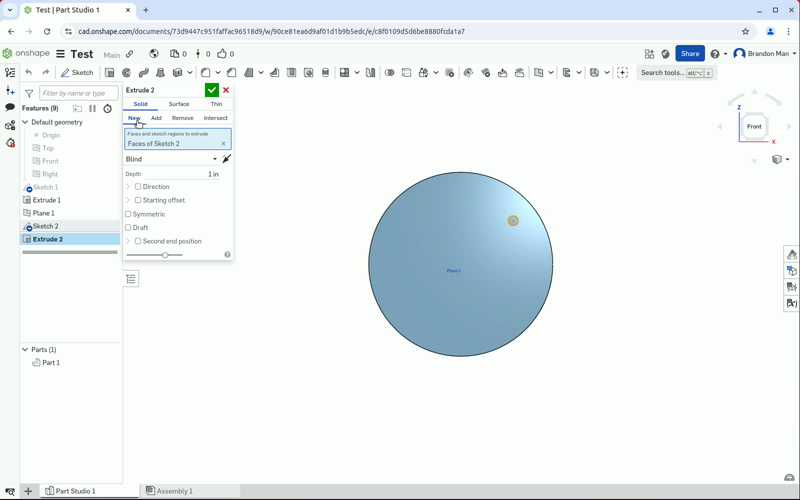
key(tab, 4)
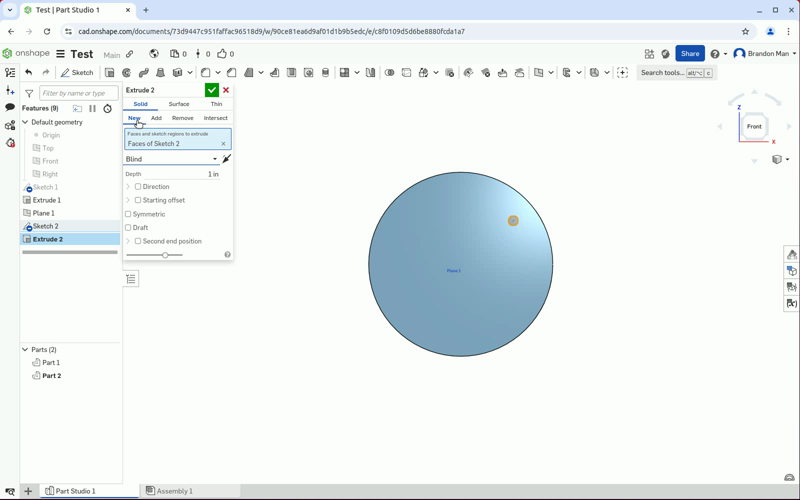
text(12.758)
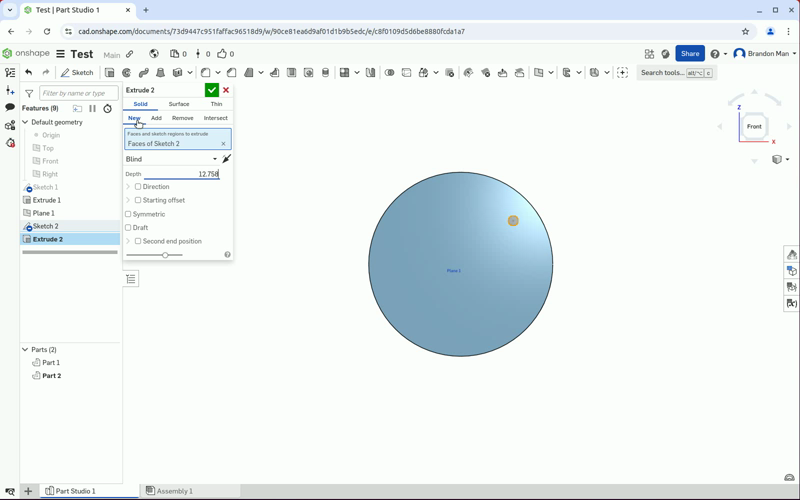
key(enter)
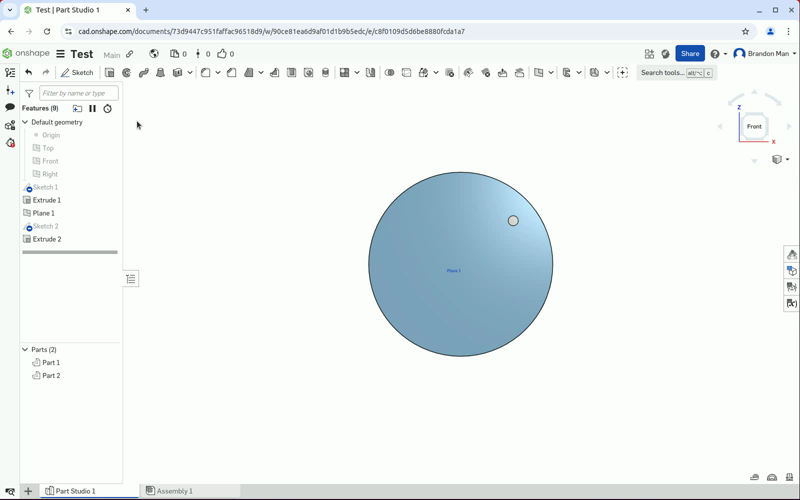
key(shift+h)
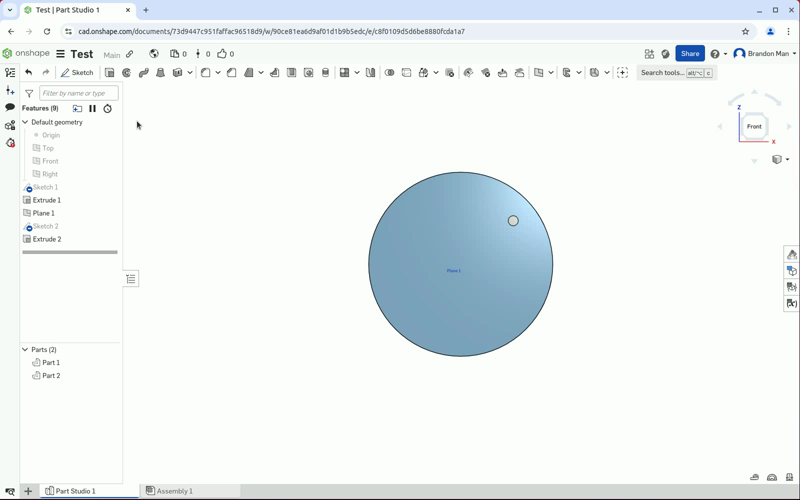
key(shift+h)
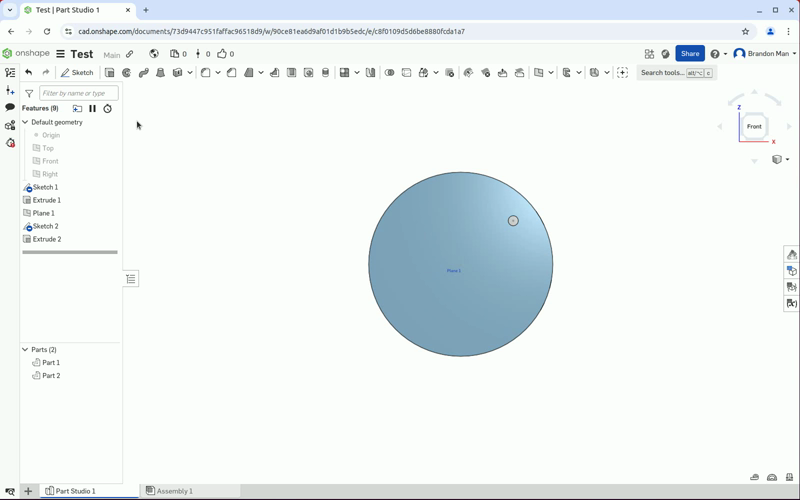
key(shift+7)
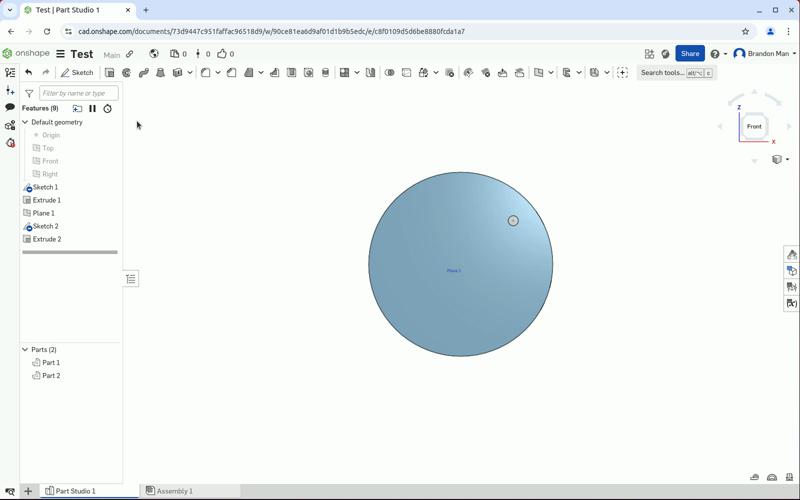
key(left, 2)
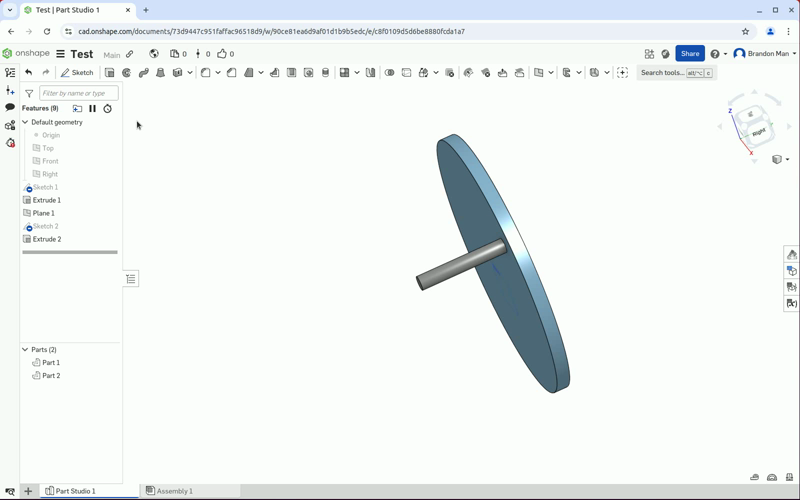
key(down, 2)
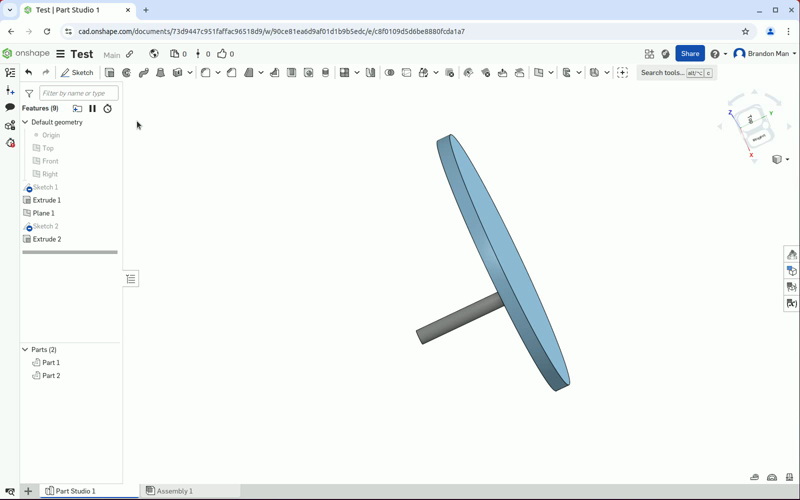
key(up, 2)
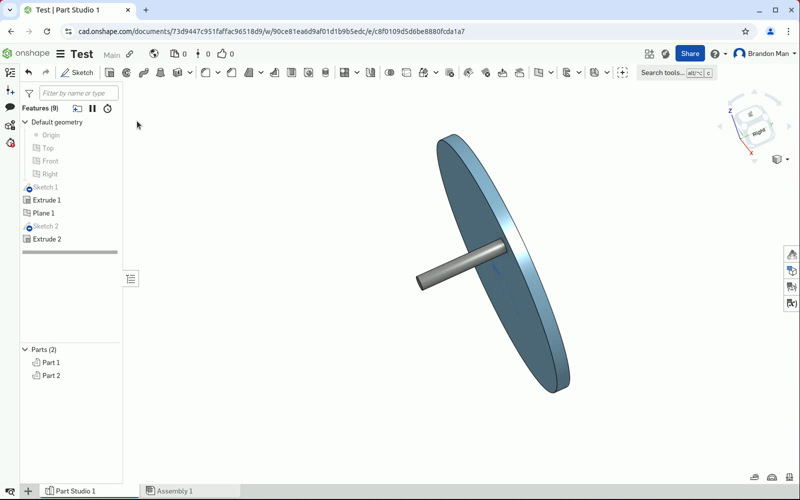
key(right, 2)
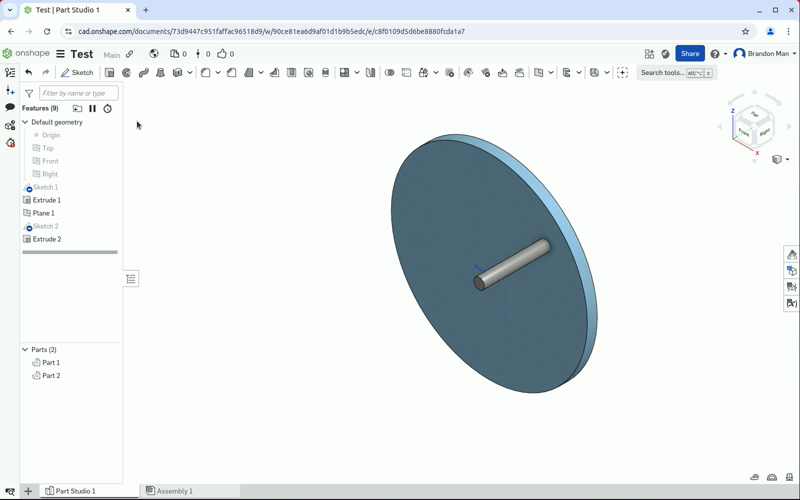
mouse_move(73, 189)
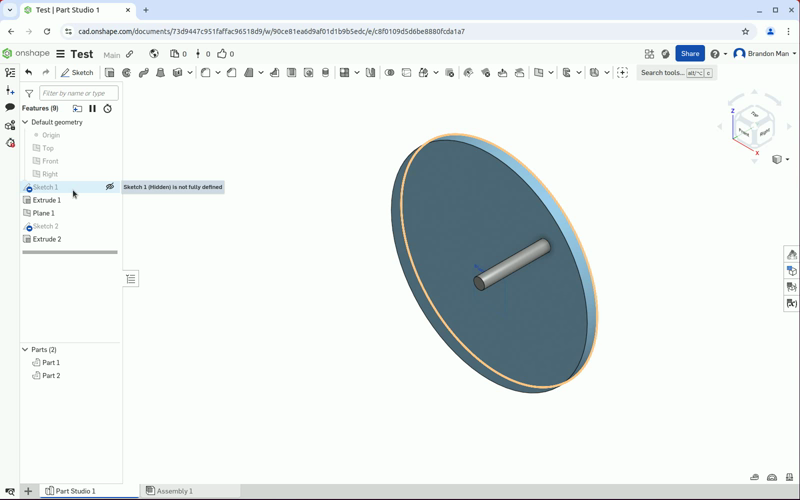
click(73, 189)